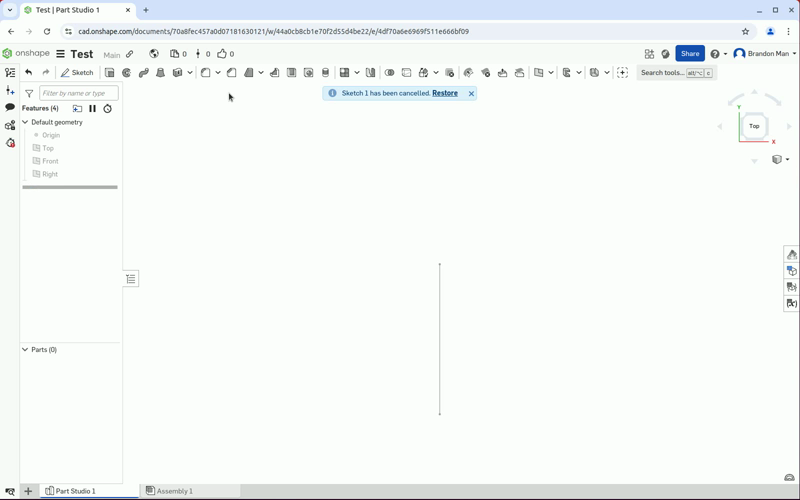
key(shift+h)
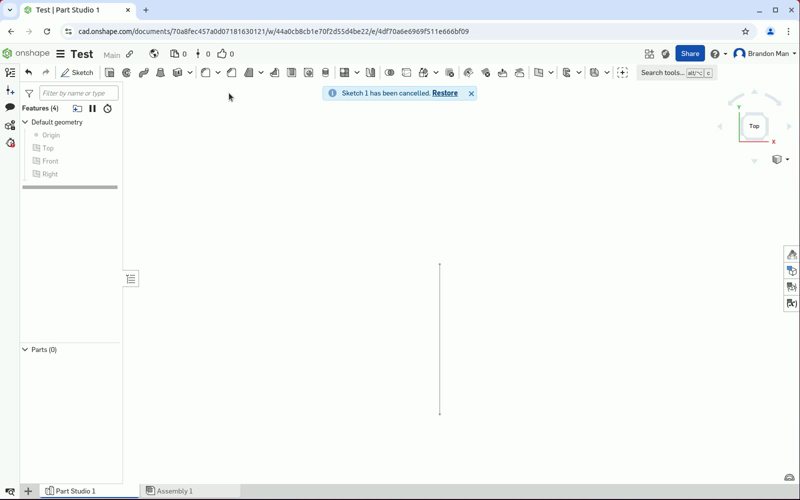
key(shift+s)
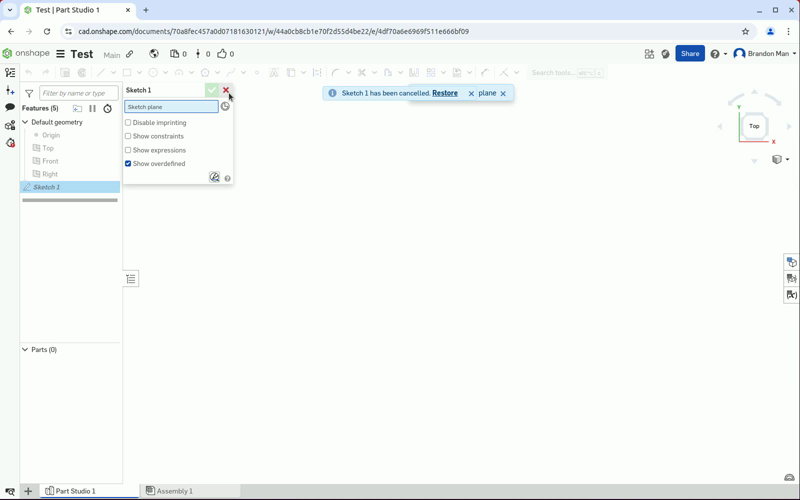
mouse_move(73, 150)
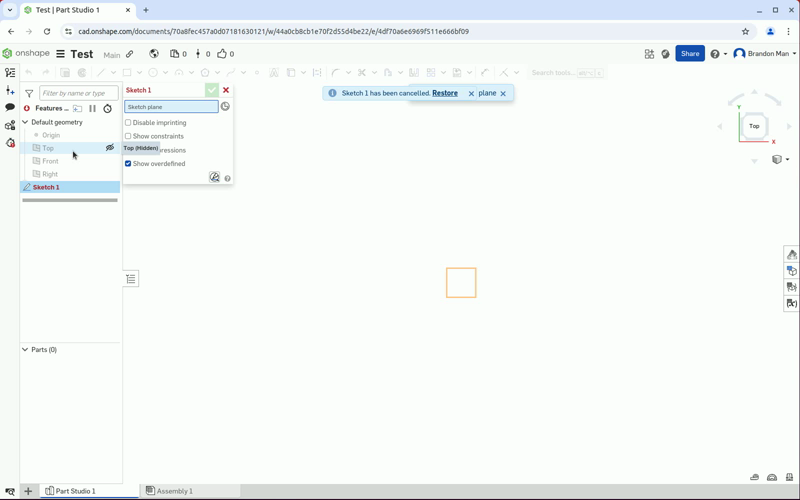
click(73, 150)
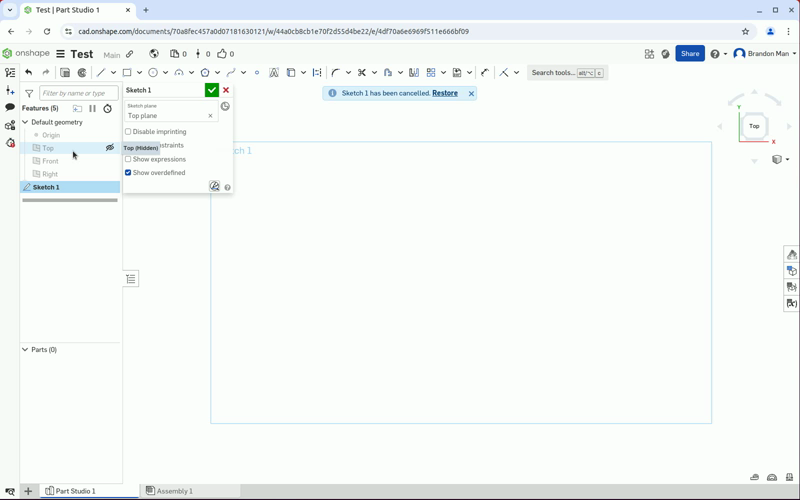
mouse_move(73, 352)
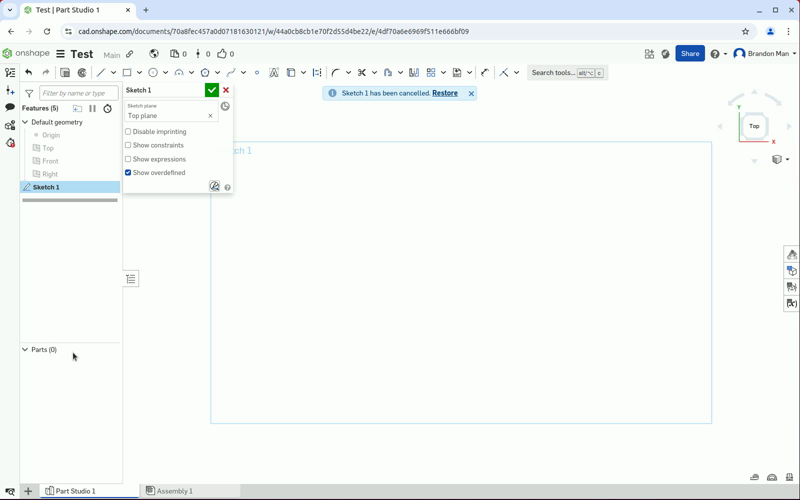
key(y)
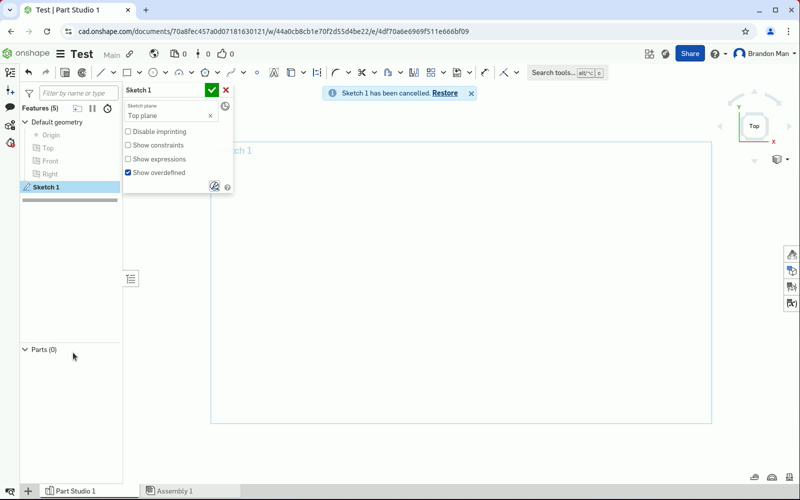
key(l)
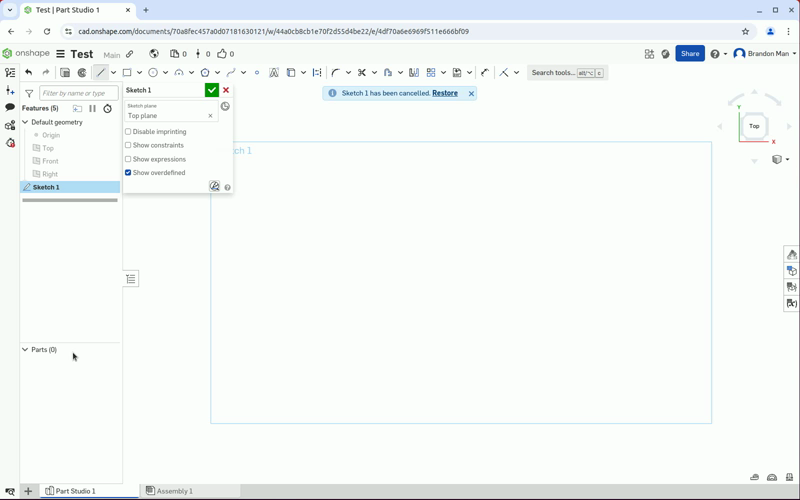
key_down(shift)
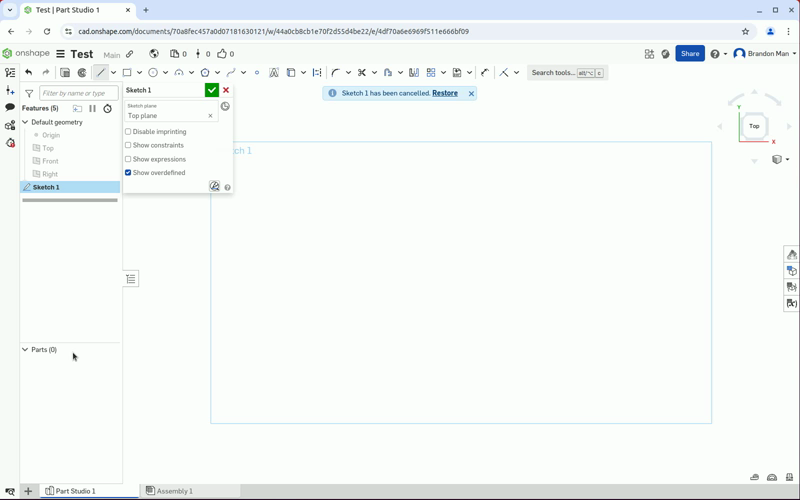
mouse_move(427, 315)
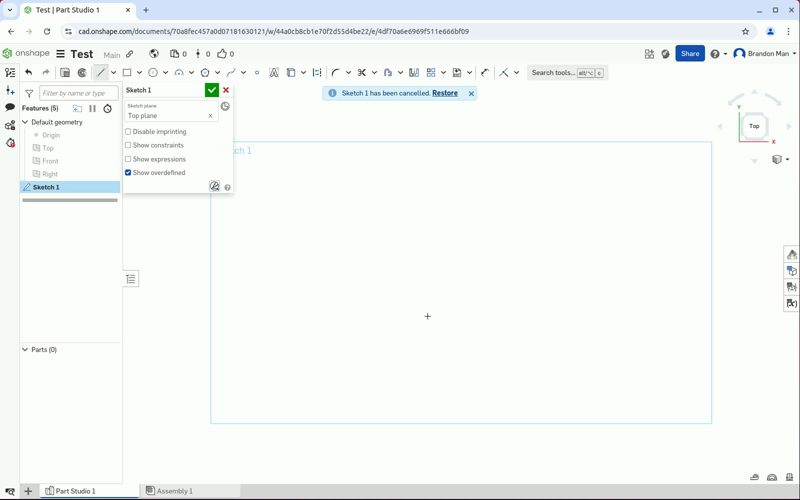
click(427, 315)
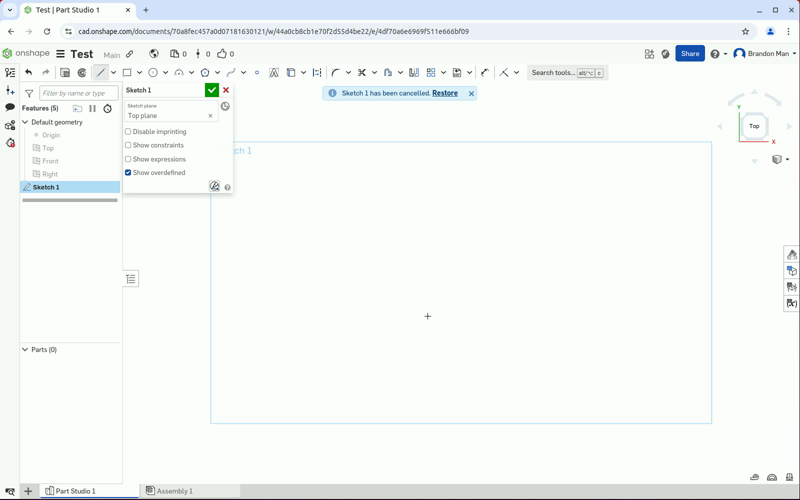
key_up(shift)
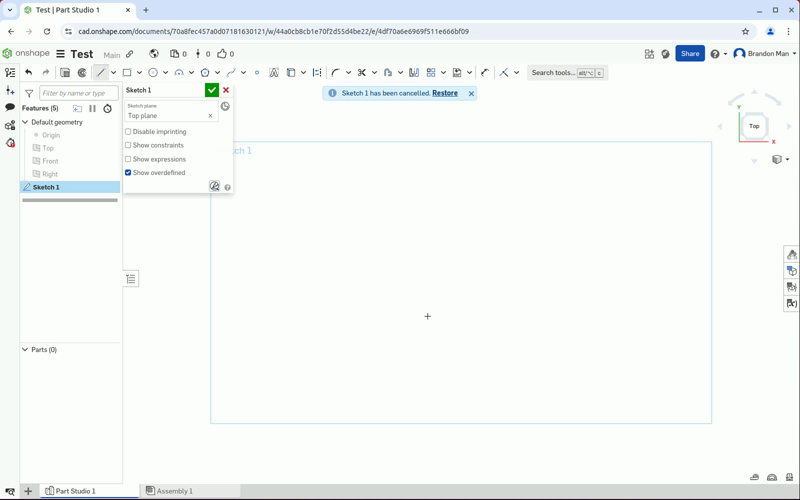
key_down(shift)
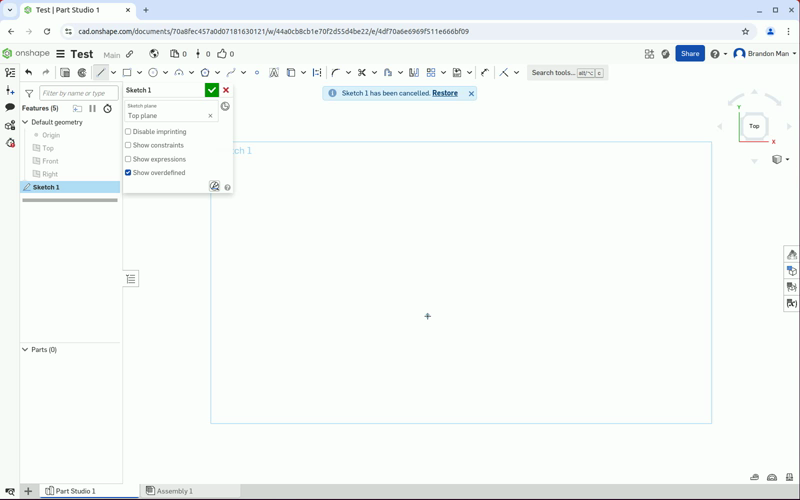
mouse_move(494, 315)
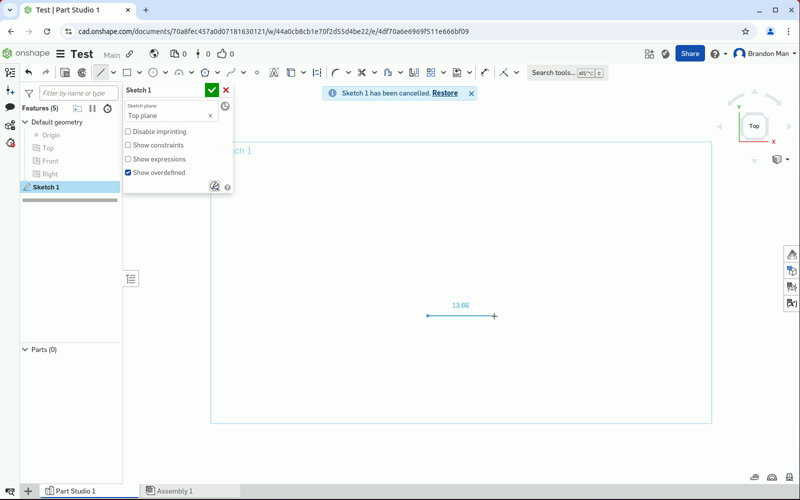
click(494, 315)
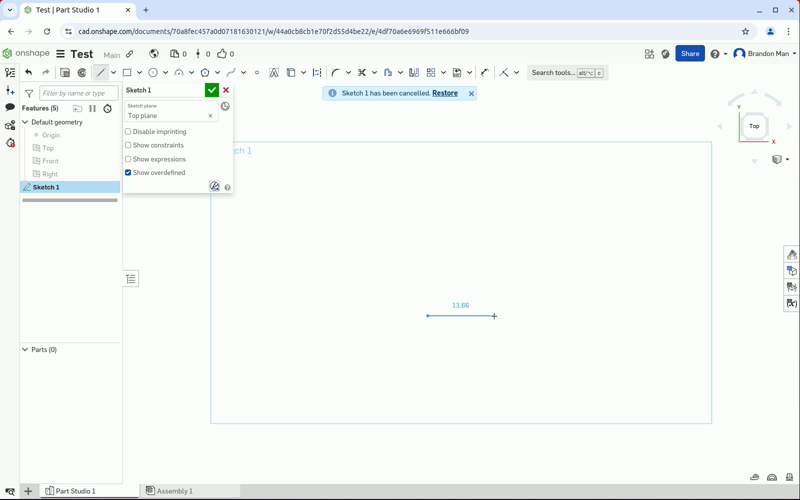
key_up(shift)
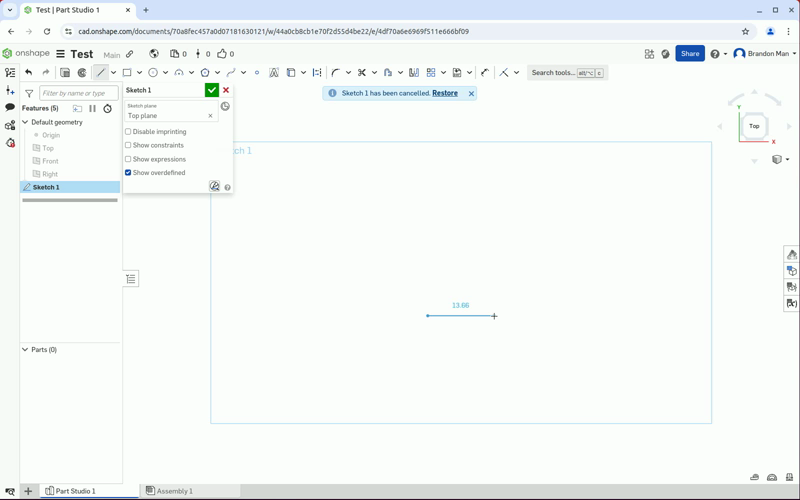
key_down(shift)
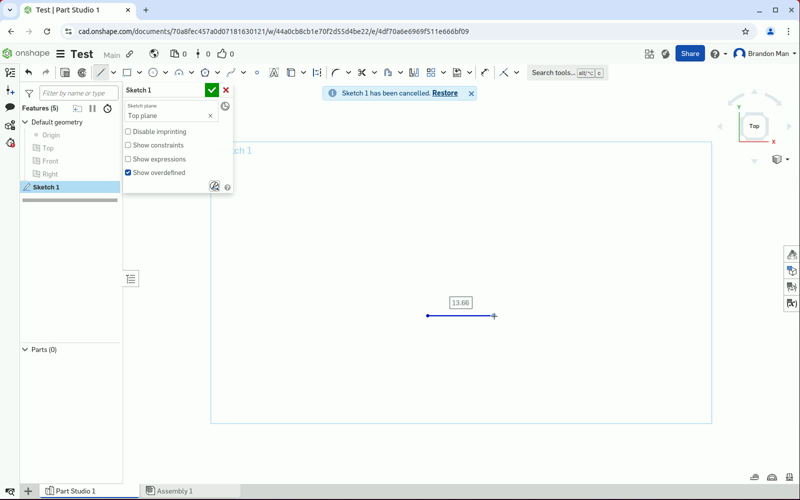
mouse_move(494, 249)
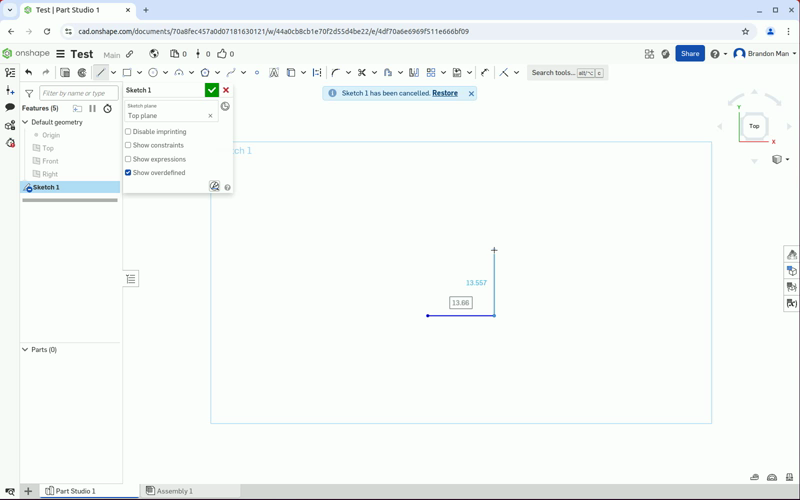
click(494, 249)
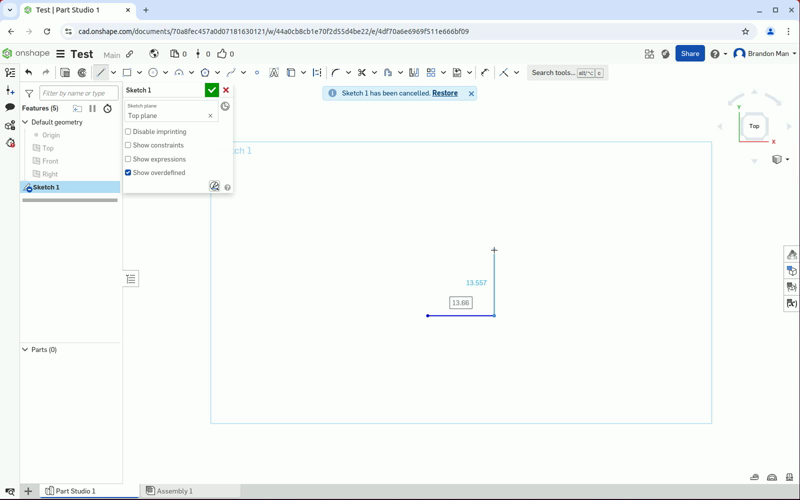
key_up(shift)
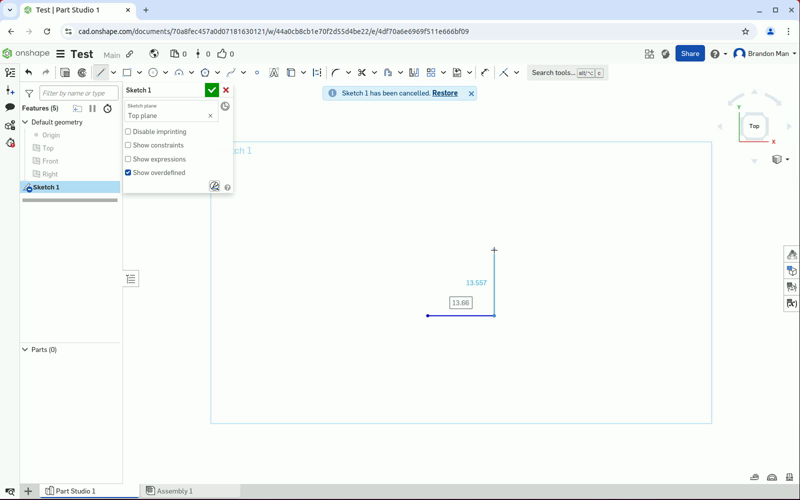
key_down(shift)
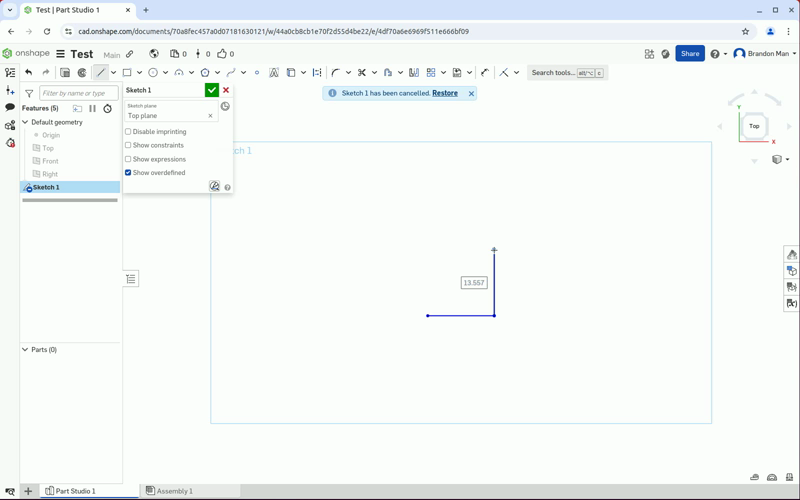
mouse_move(427, 249)
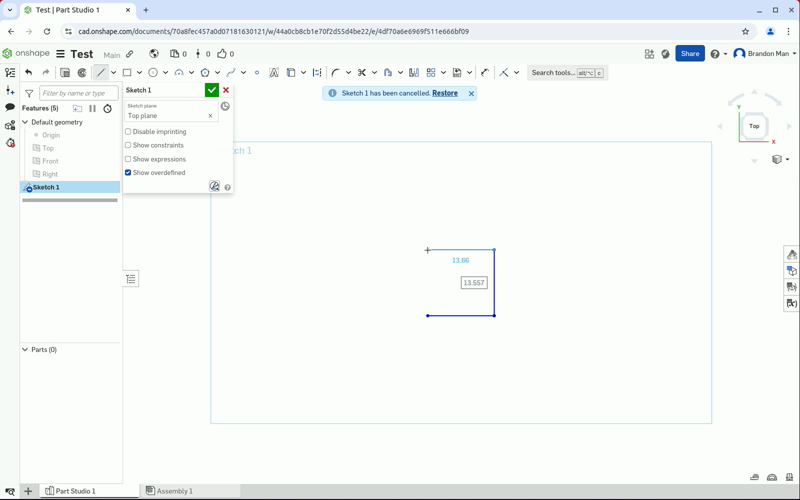
click(427, 249)
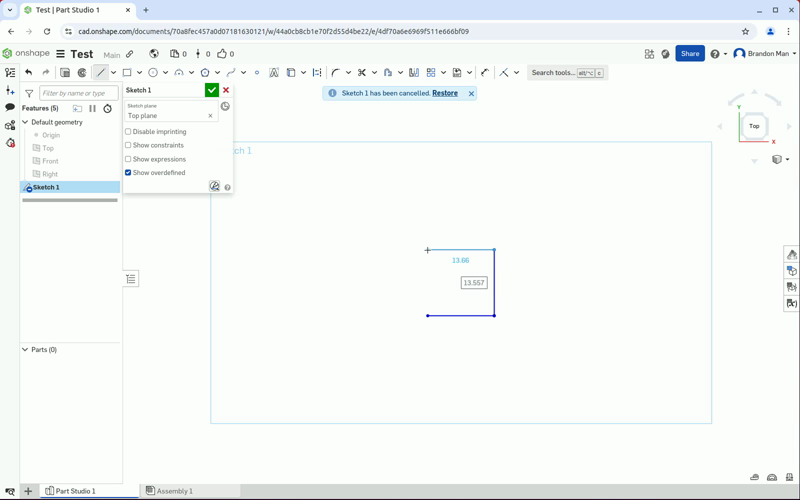
key_up(shift)
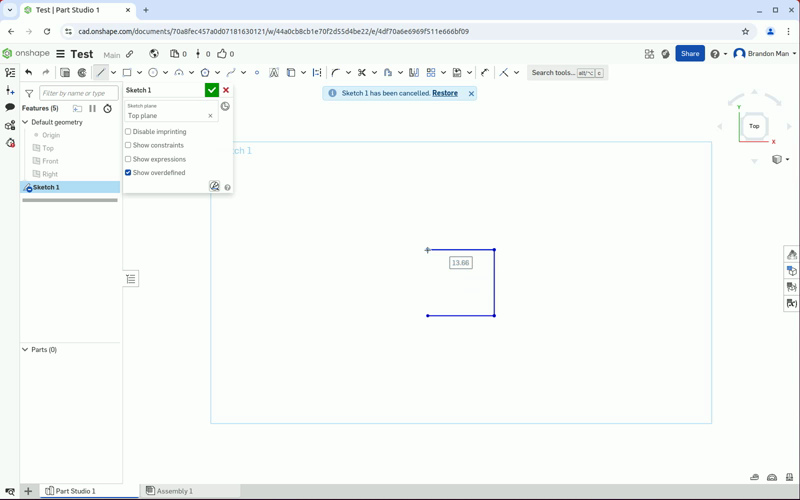
key_down(shift)
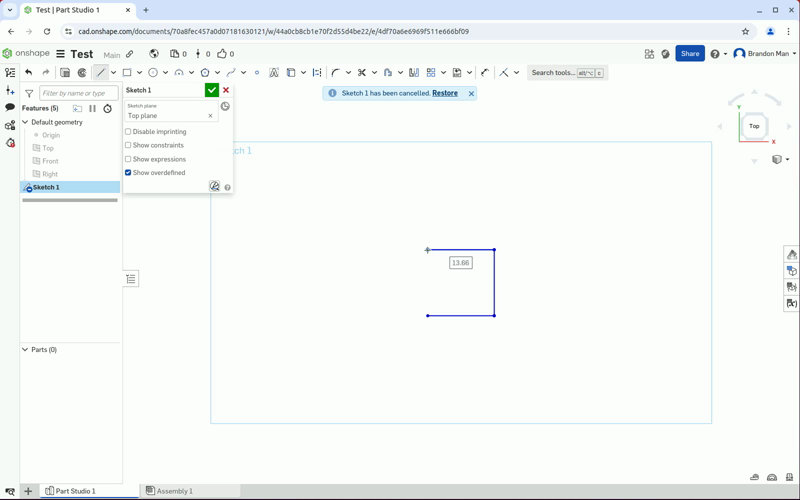
mouse_move(427, 315)
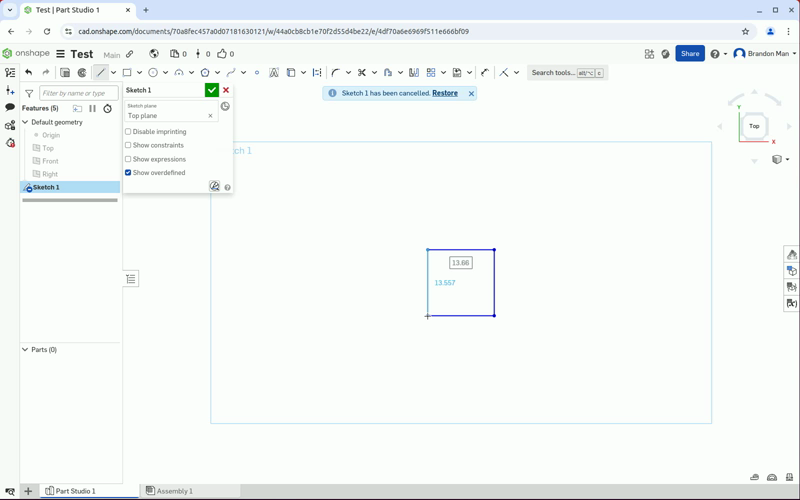
key_up(shift)
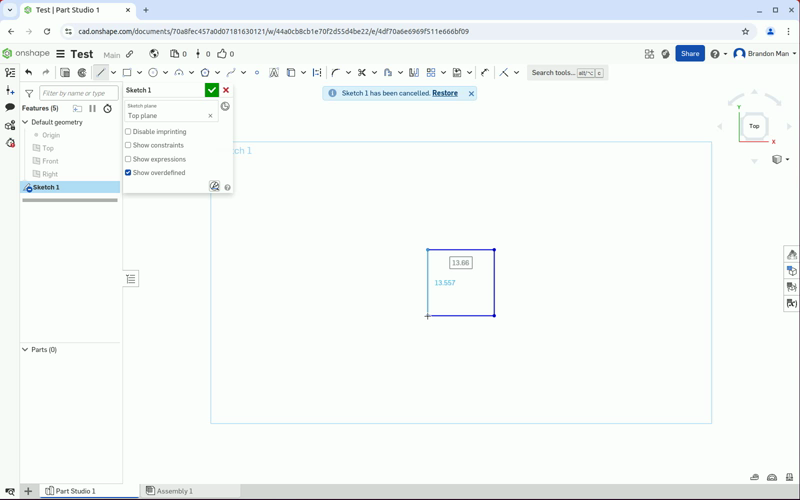
click(427, 315)
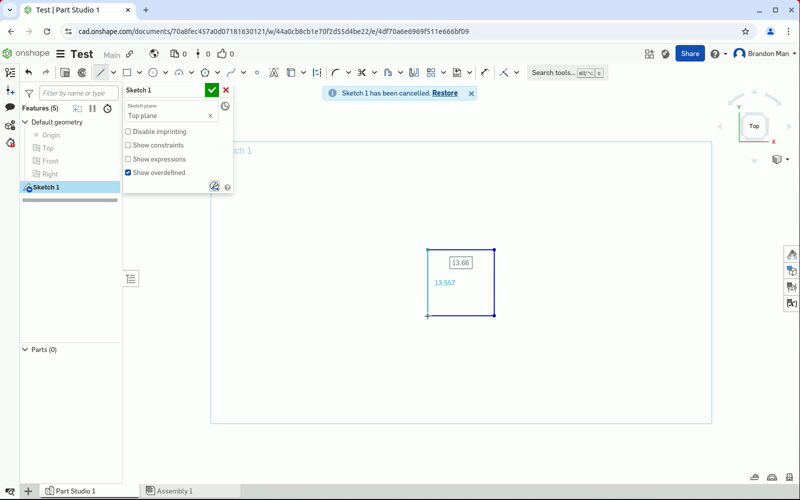
key(esc)
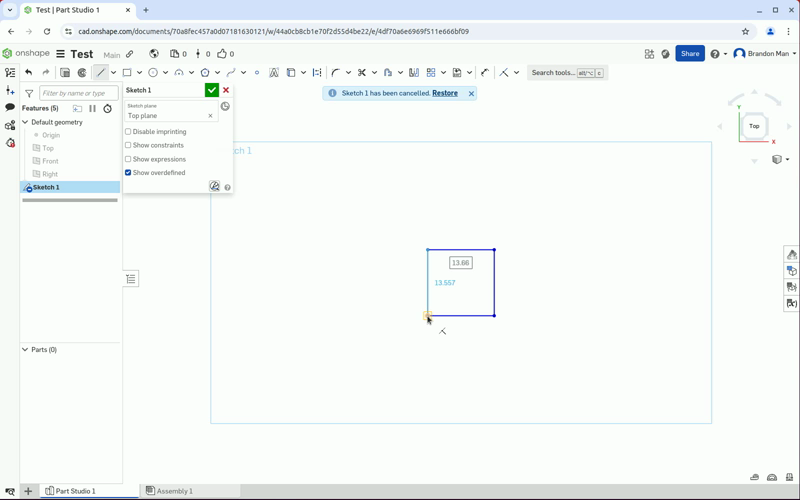
mouse_move(430, 276)
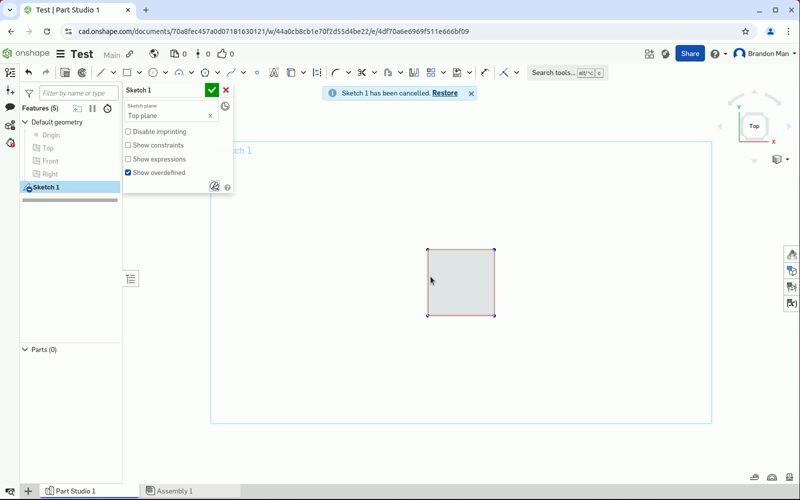
click(430, 276)
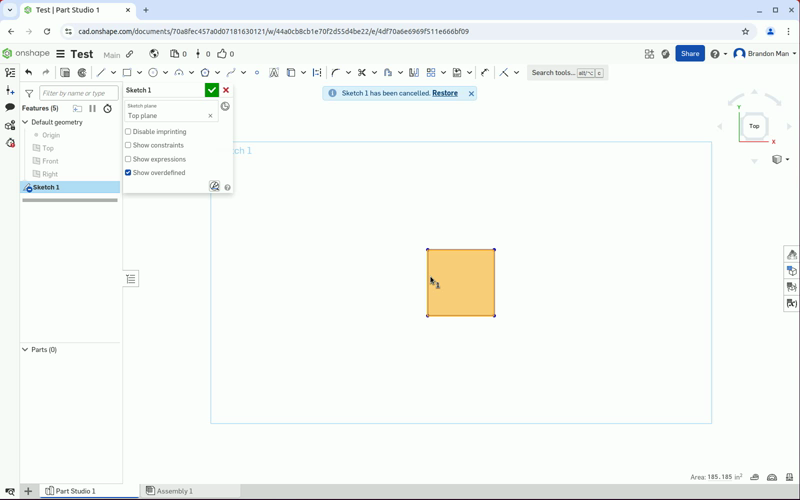
mouse_move(73, 352)
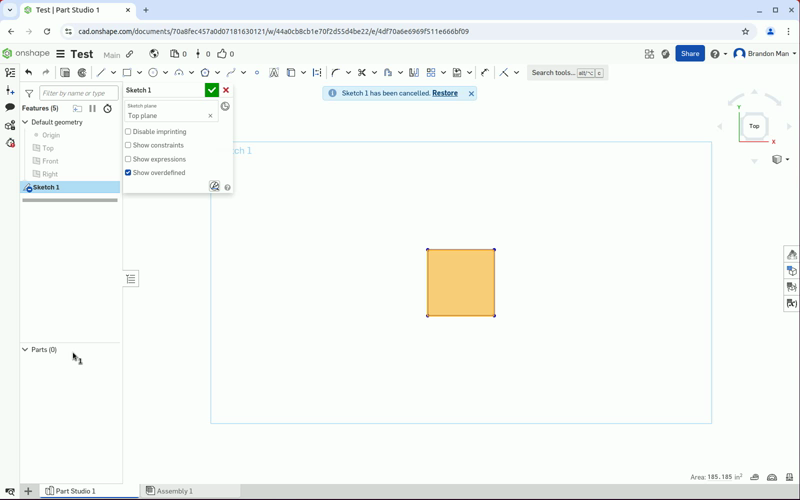
key(shift+y)
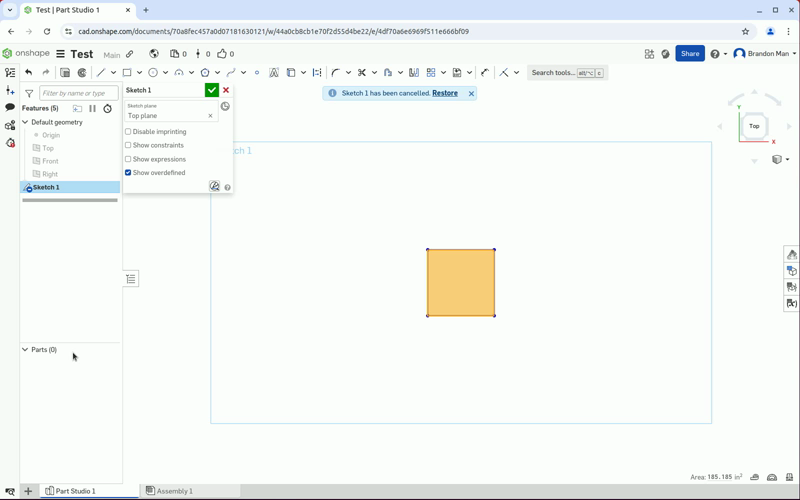
key(shift+e)
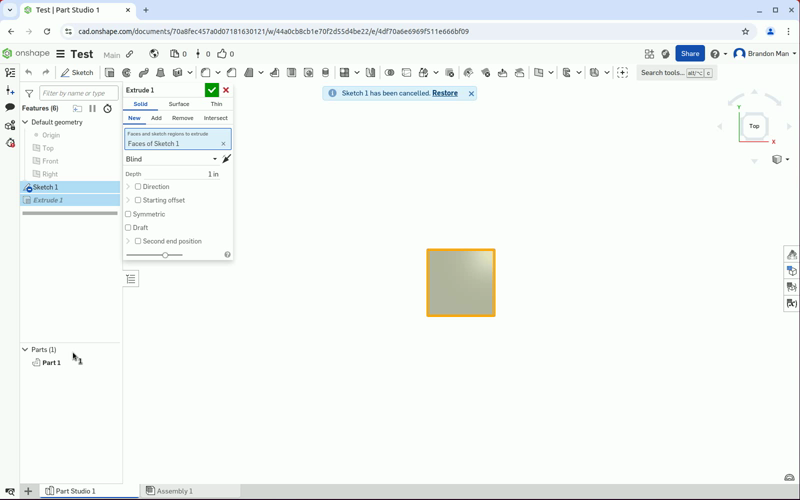
mouse_move(143, 106)
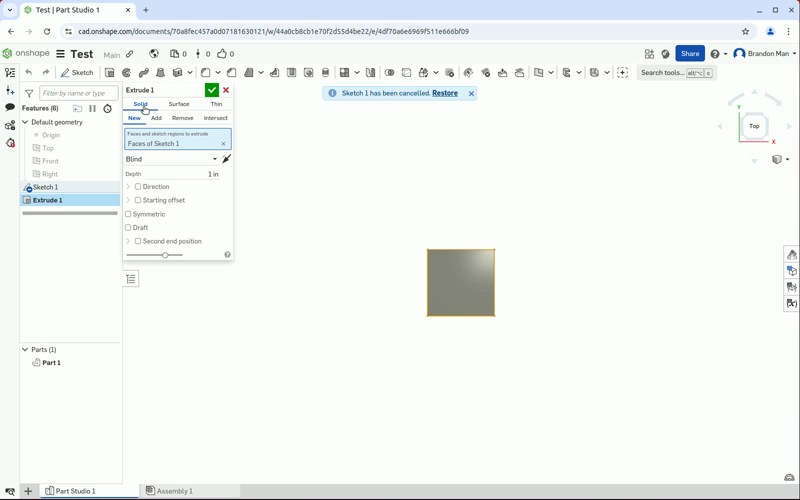
click(143, 106)
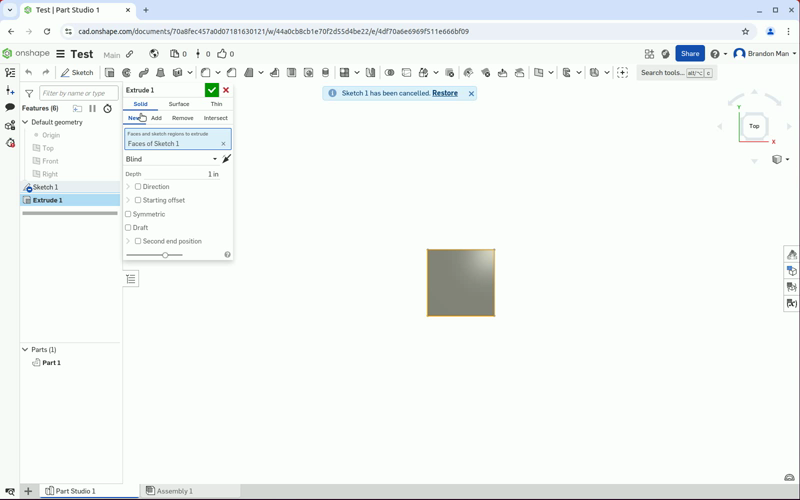
mouse_move(137, 120)
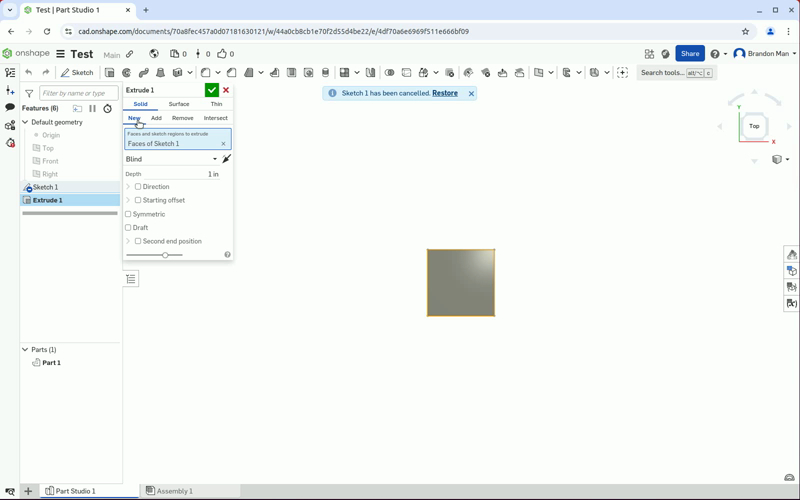
click(137, 120)
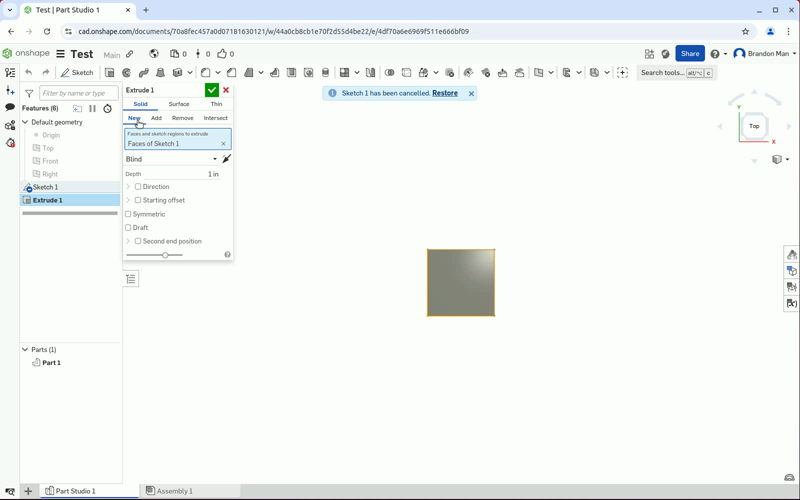
key(tab, 4)
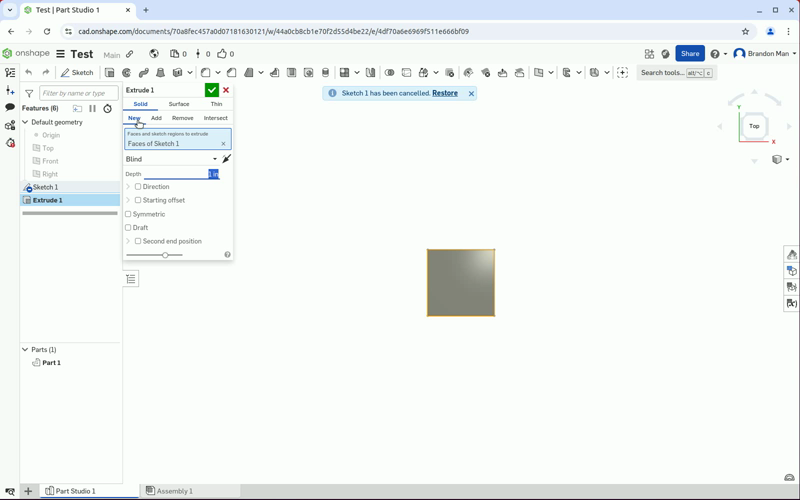
text(-0.481)
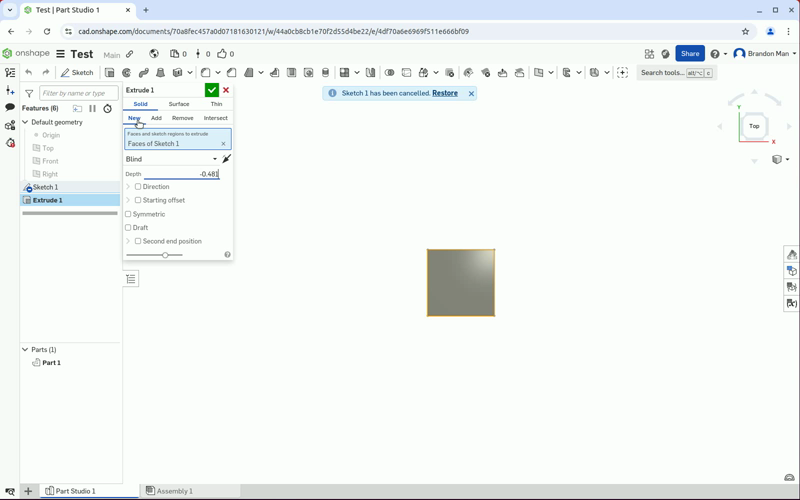
key(enter)
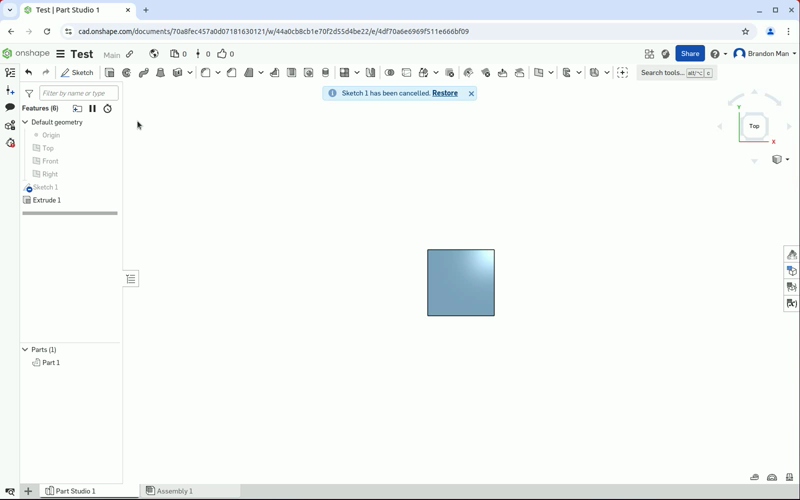
key(shift+h)
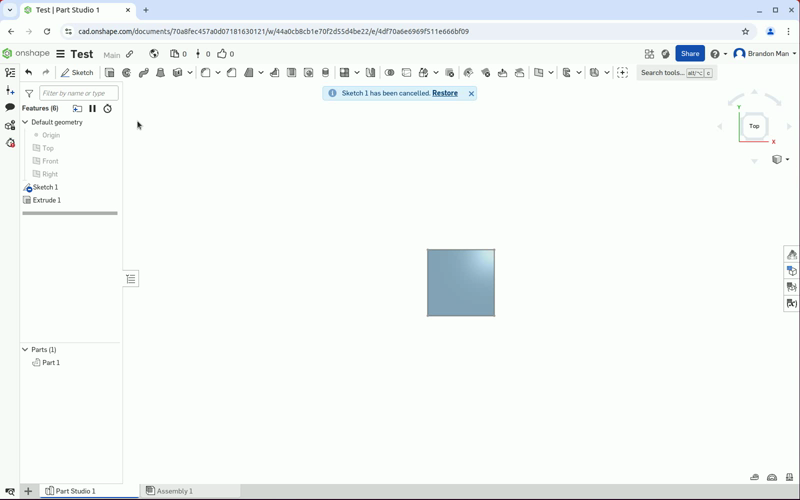
key(shift+h)
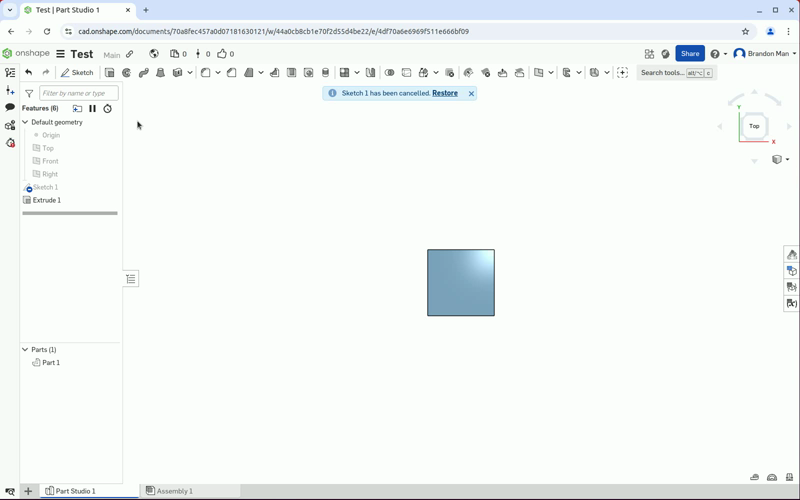
mouse_move(73, 189)
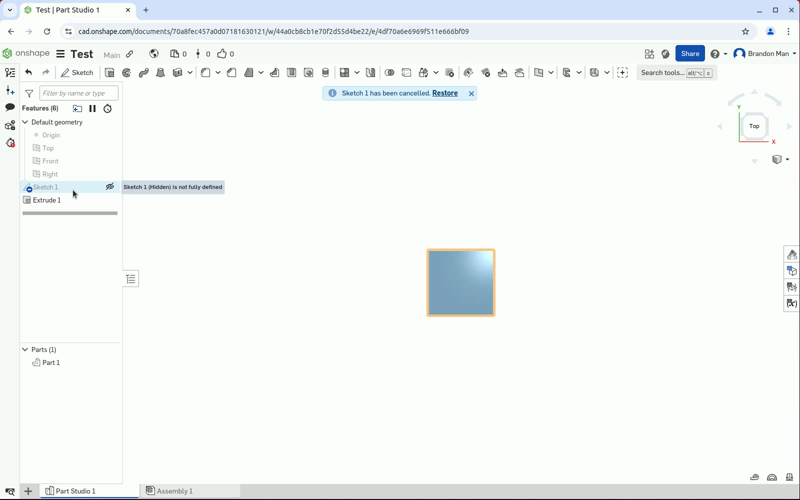
click(73, 189)
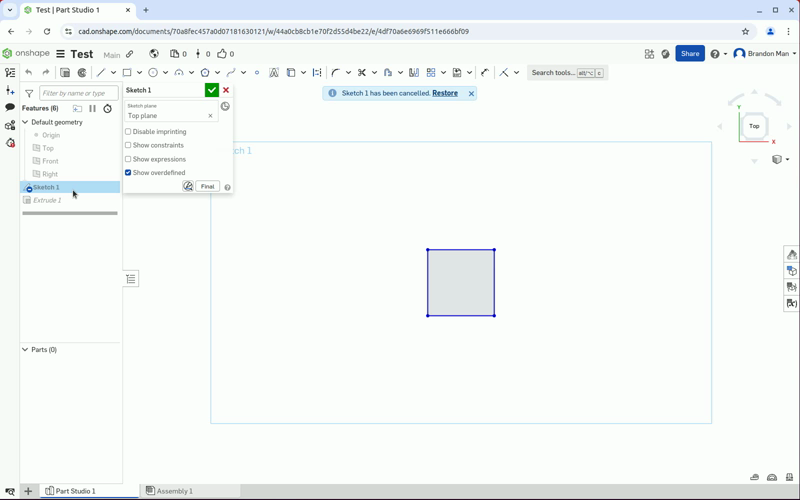
mouse_move(229, 92)
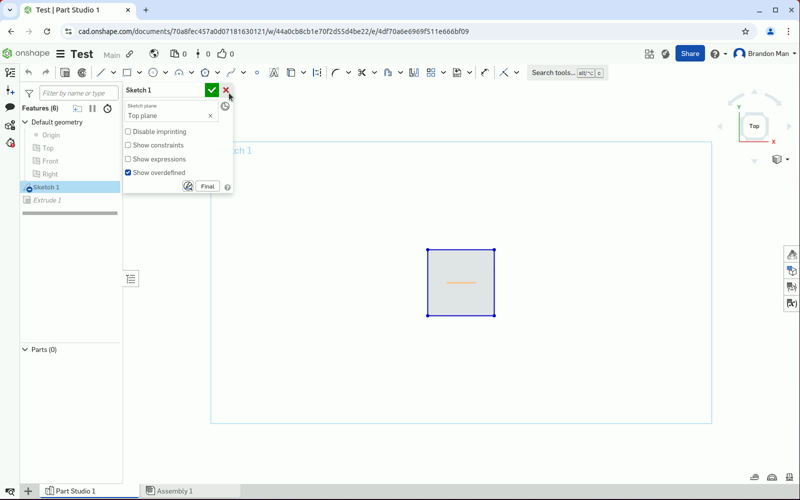
click(229, 92)
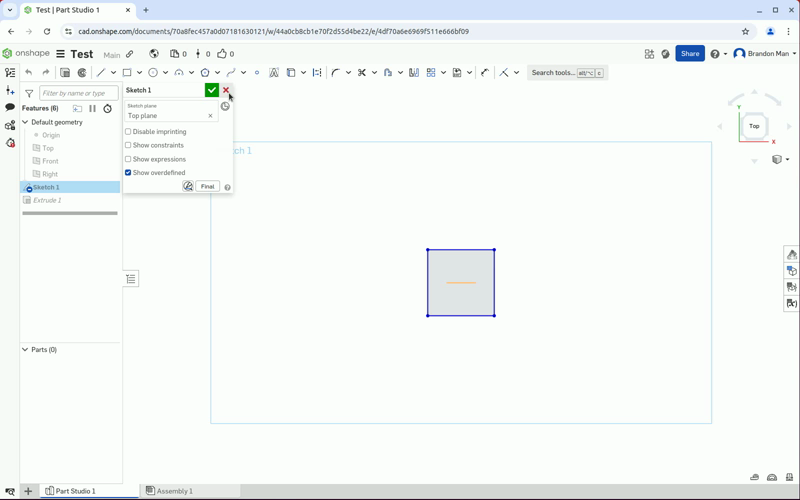
key(shift+s)
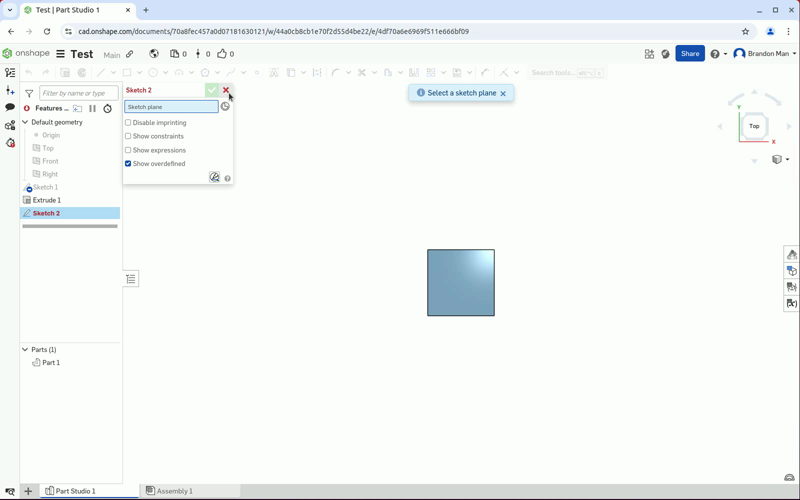
mouse_move(73, 150)
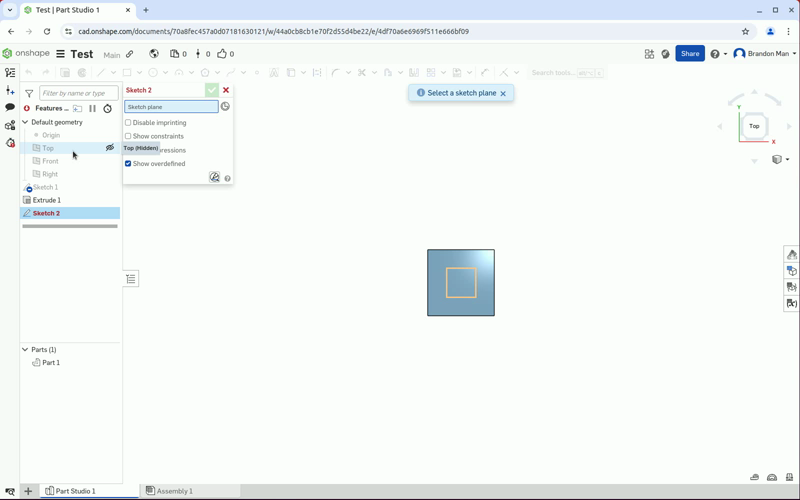
click(73, 150)
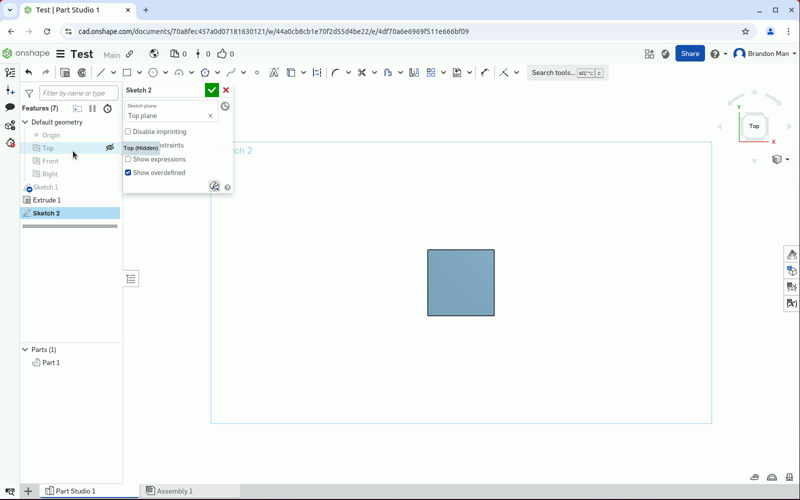
mouse_move(73, 352)
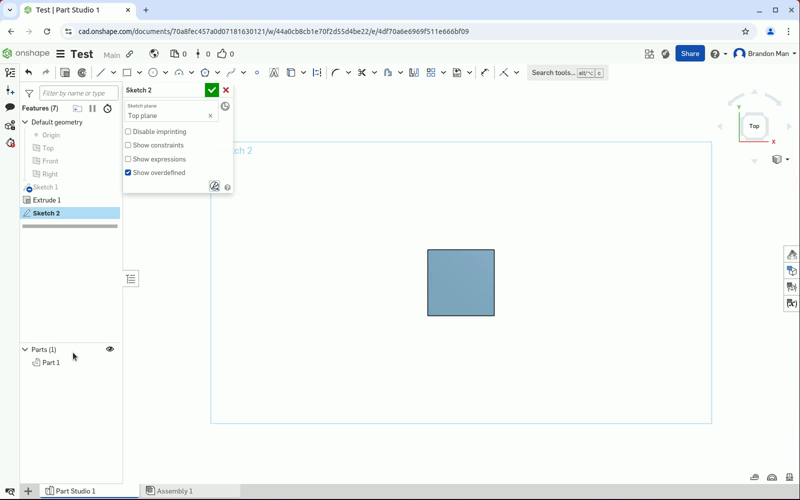
key(y)
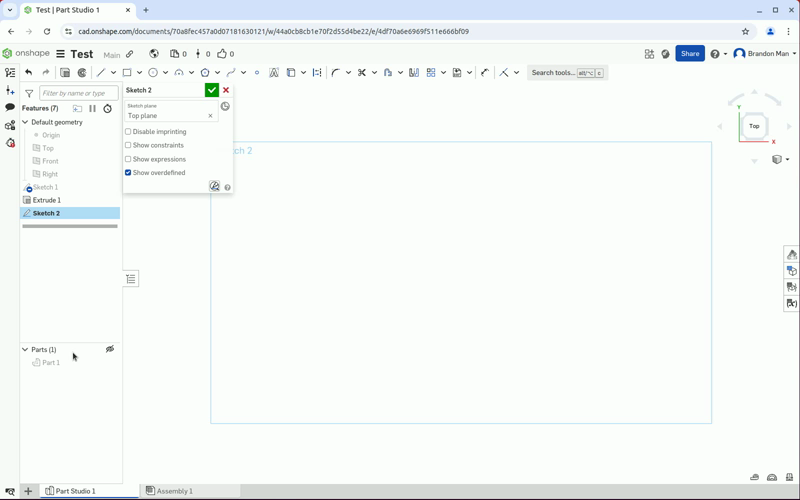
key(l)
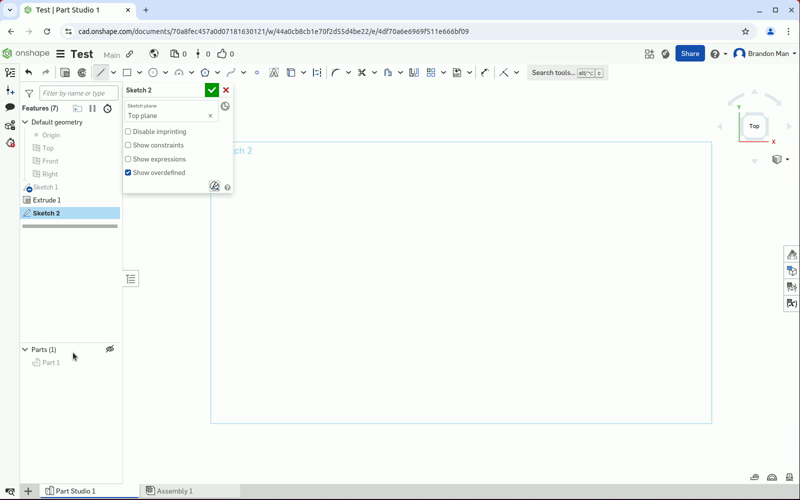
key_down(shift)
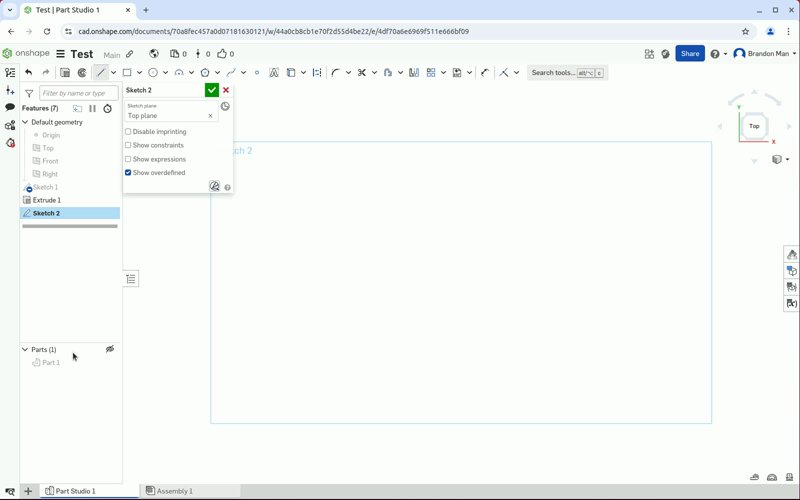
mouse_move(430, 313)
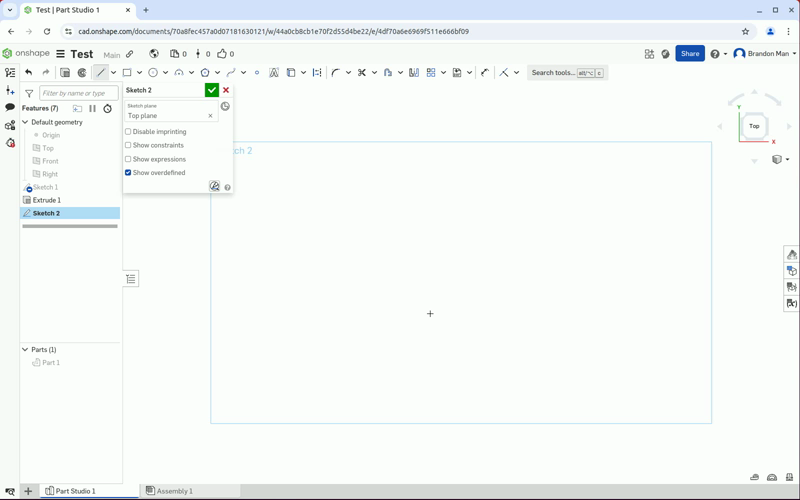
click(430, 313)
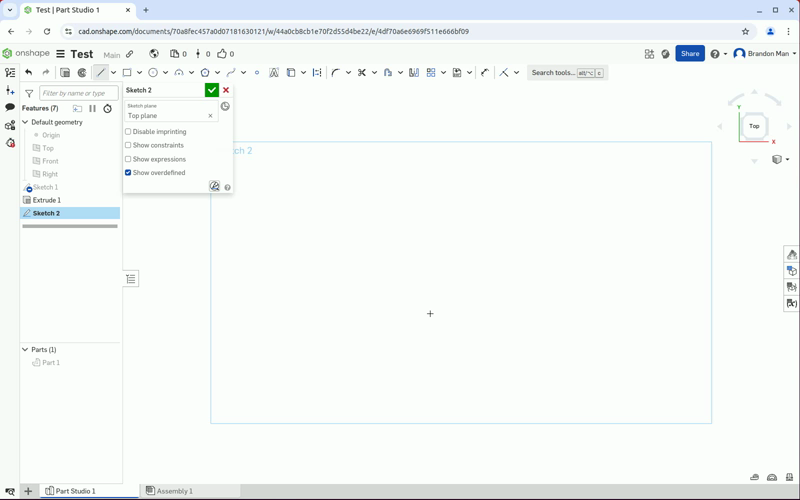
key_up(shift)
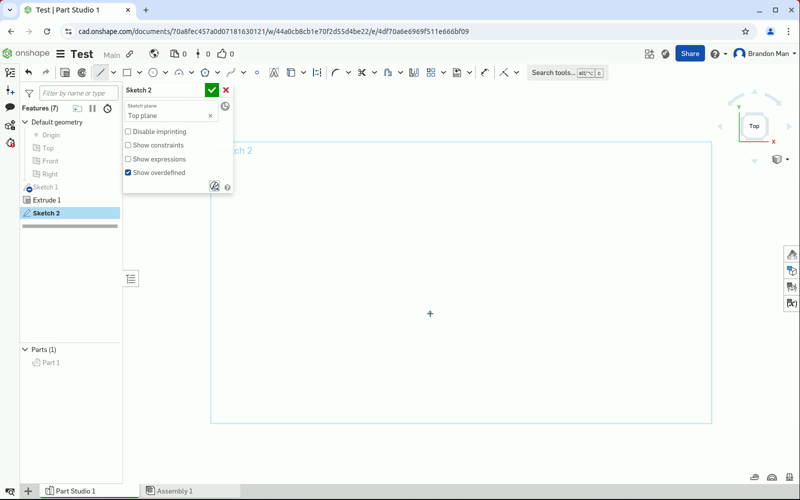
key_down(shift)
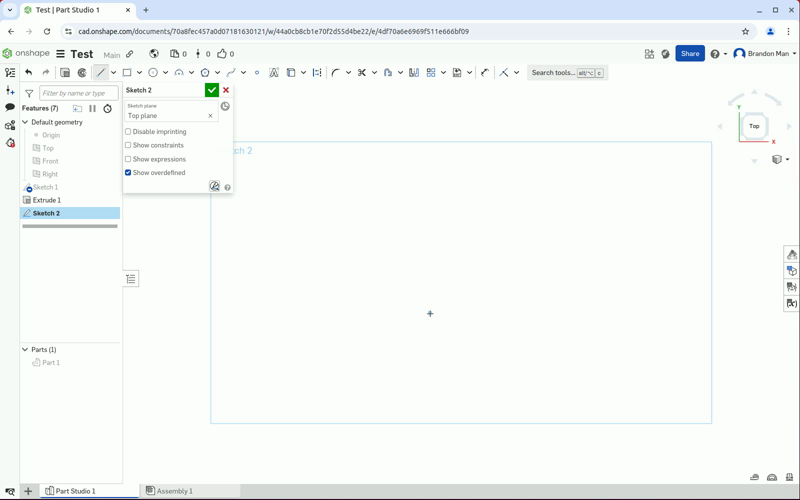
mouse_move(492, 313)
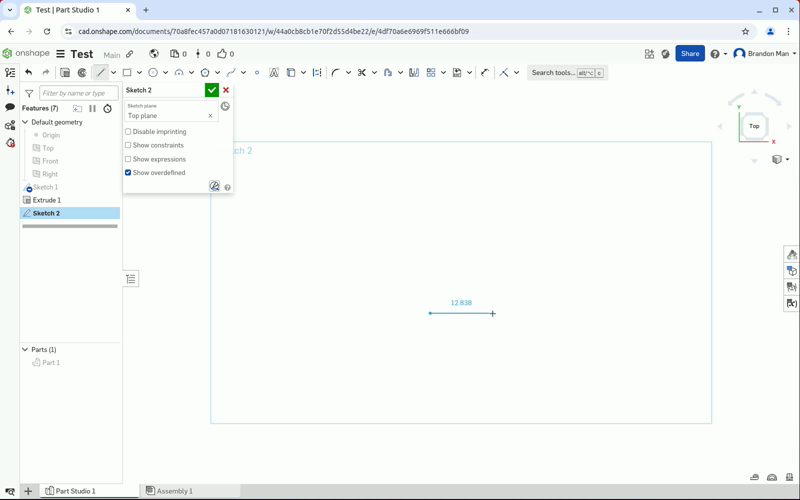
click(492, 313)
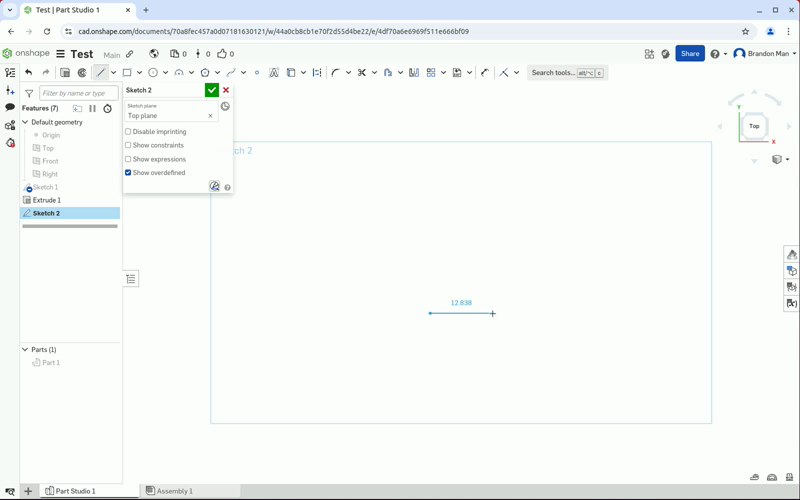
key_up(shift)
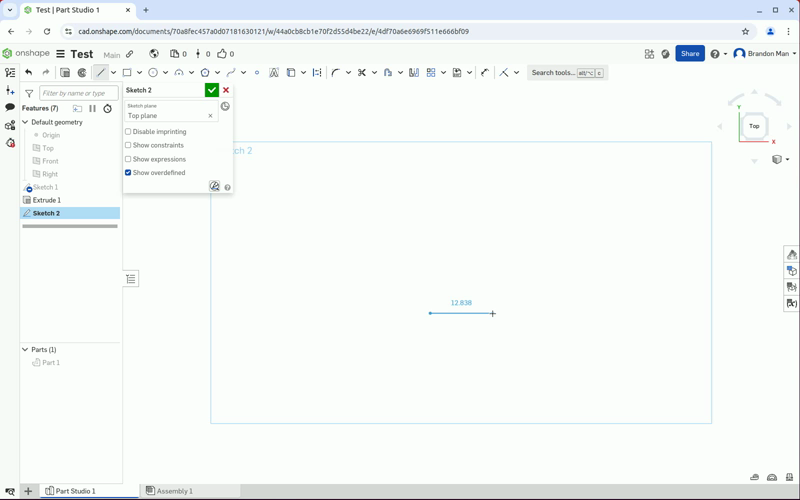
key_down(shift)
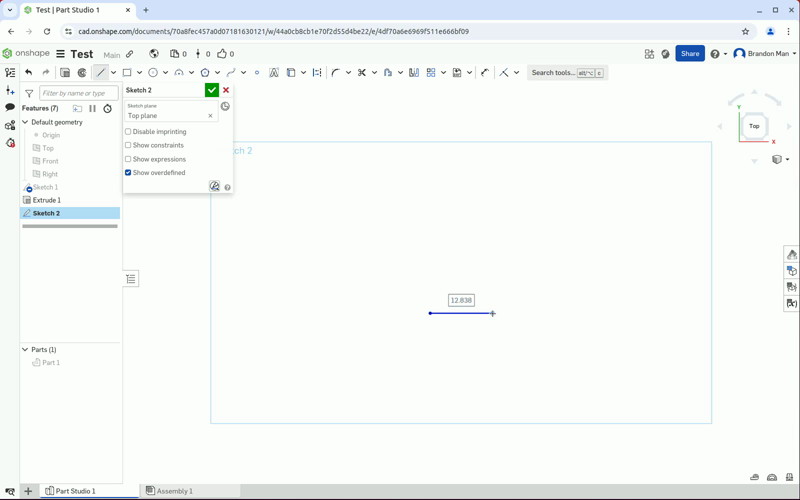
mouse_move(492, 250)
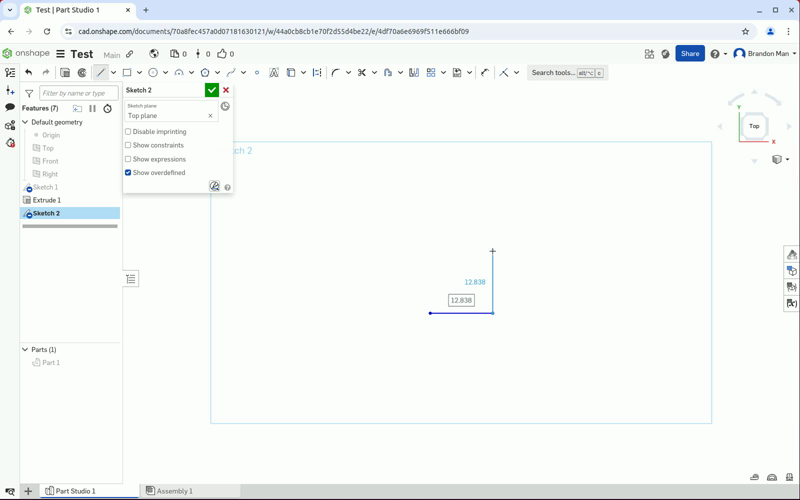
click(492, 250)
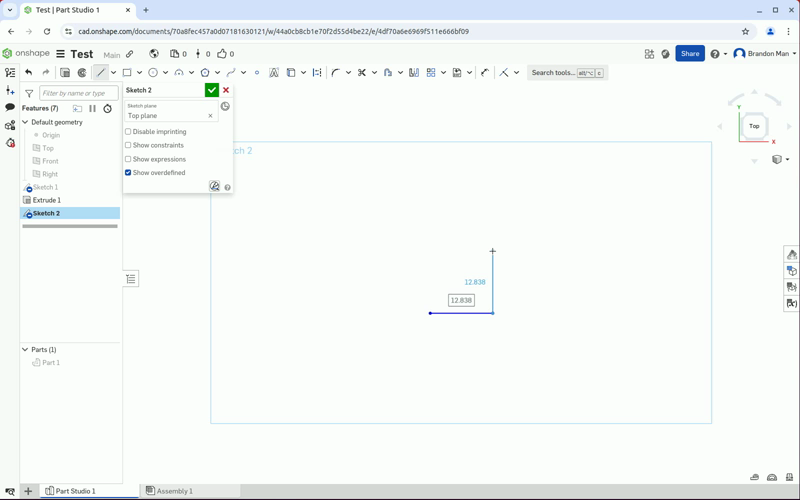
key_up(shift)
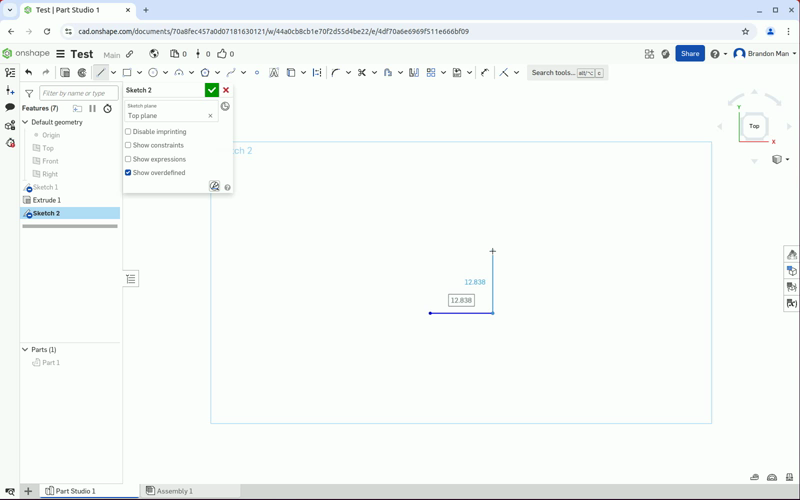
key_down(shift)
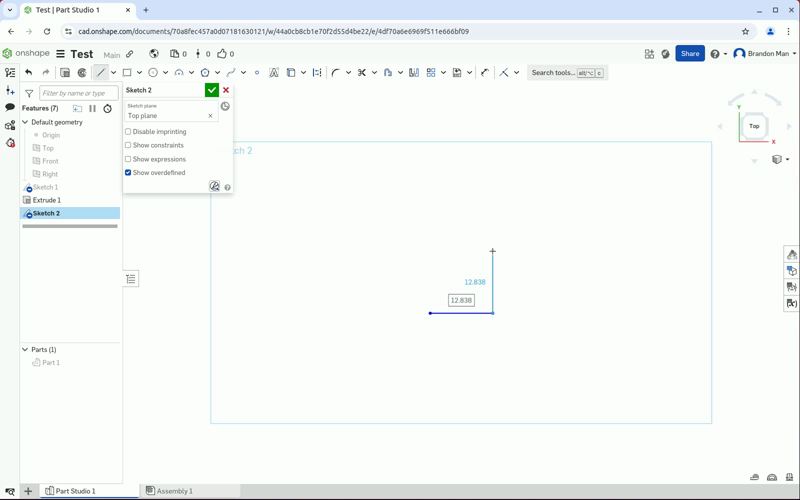
mouse_move(430, 250)
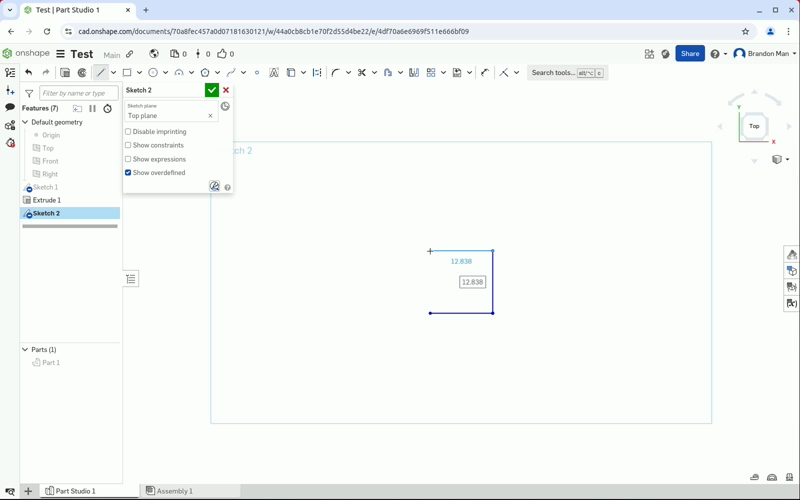
click(430, 250)
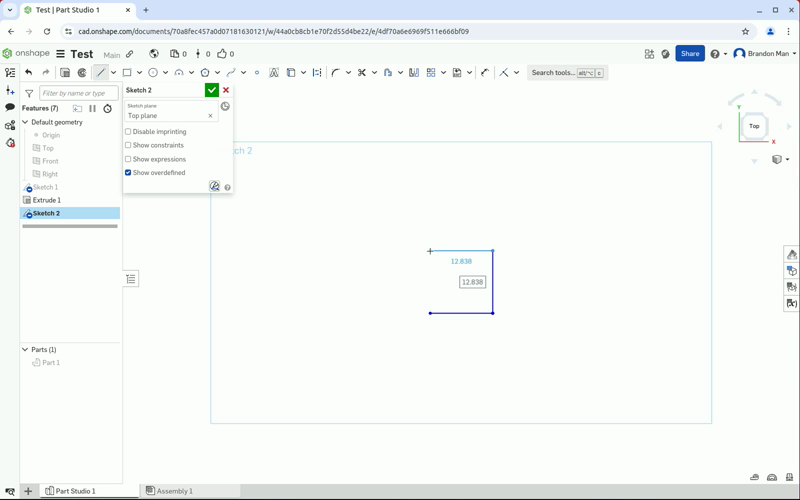
key_up(shift)
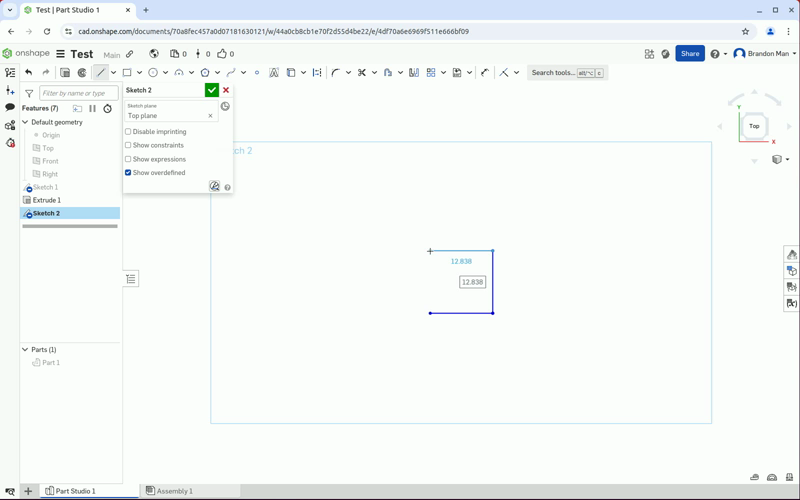
key_down(shift)
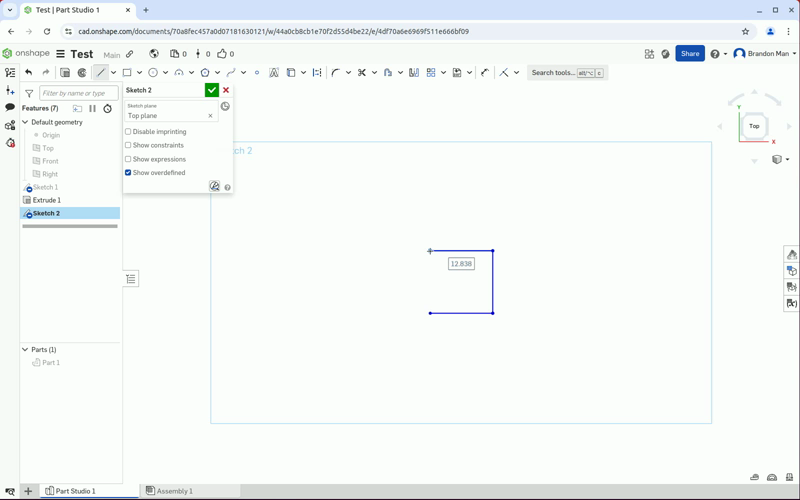
mouse_move(430, 313)
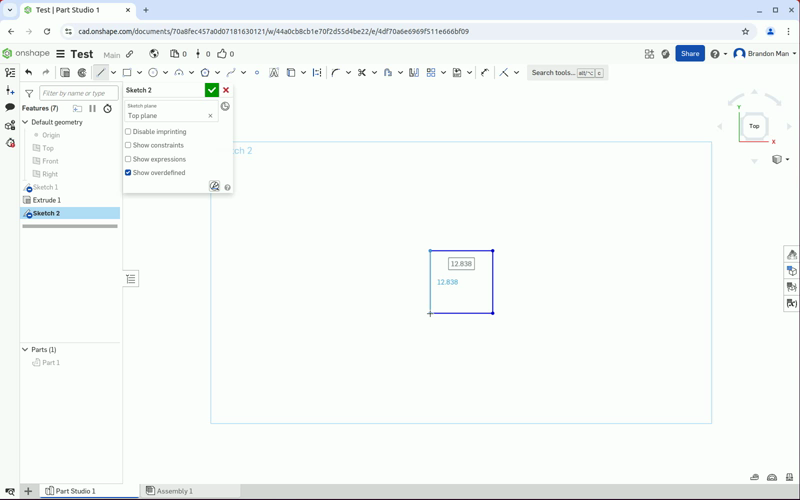
key_up(shift)
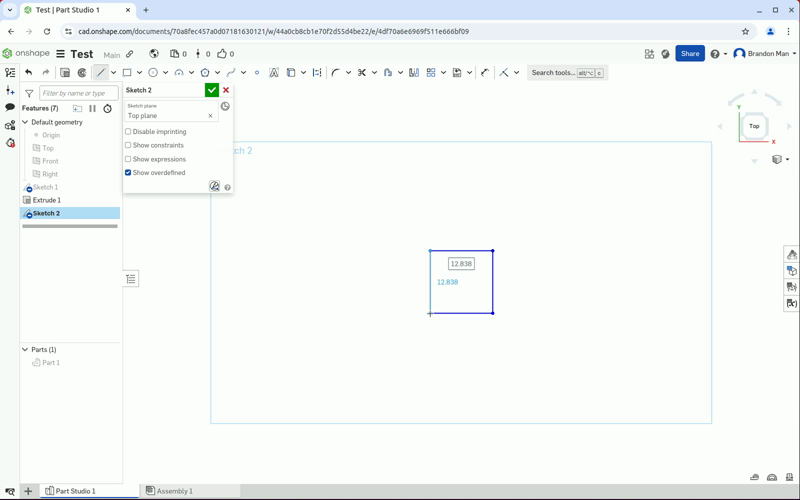
click(430, 313)
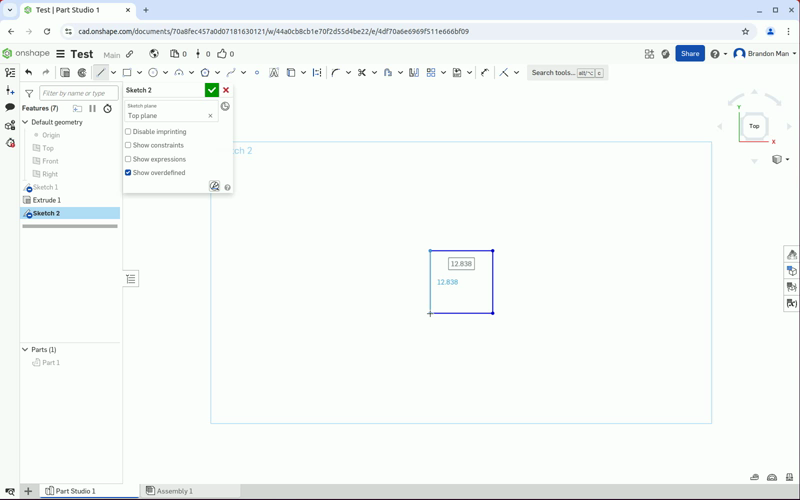
key(esc)
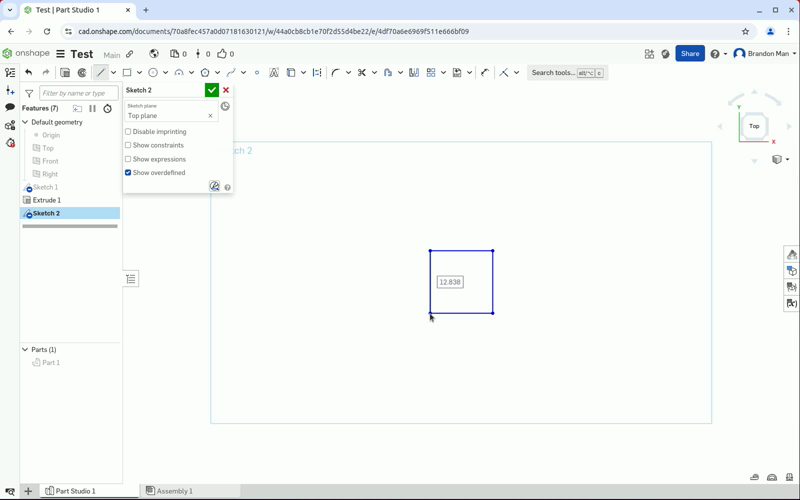
mouse_move(461, 283)
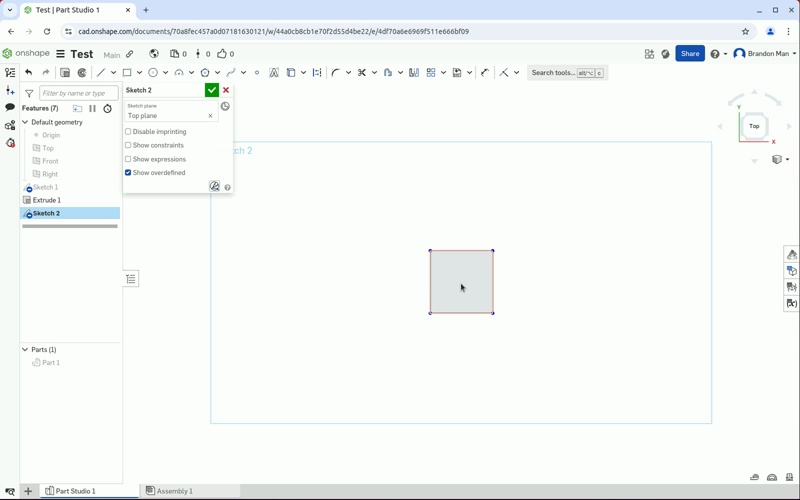
click(461, 283)
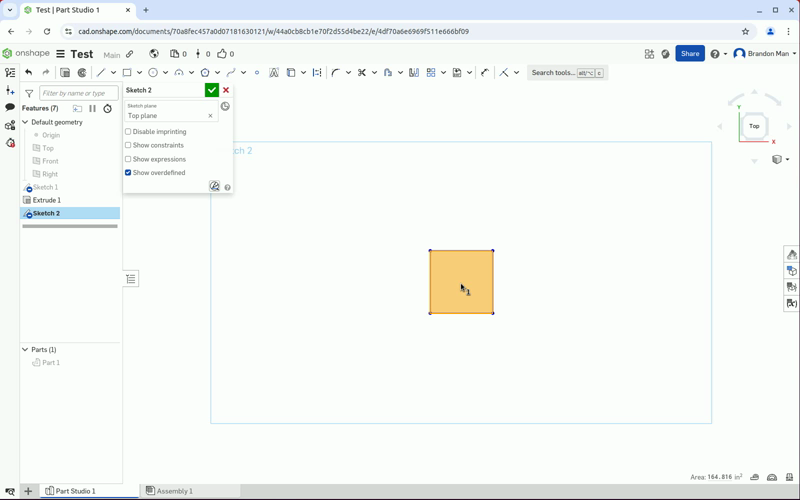
mouse_move(73, 352)
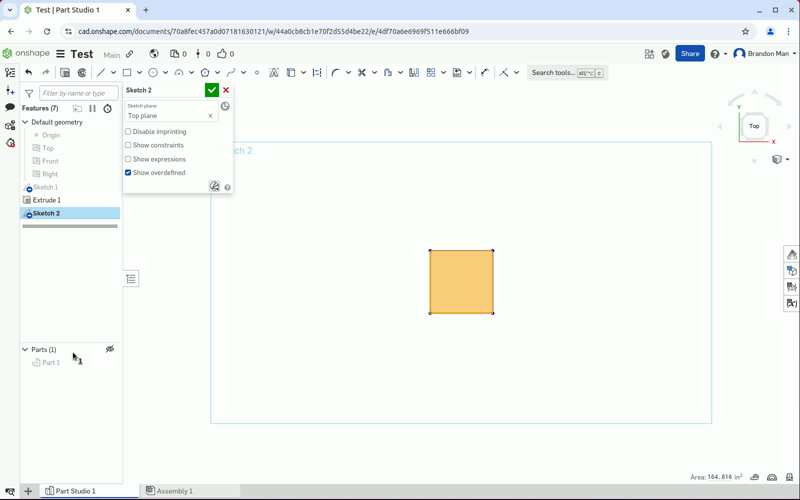
key(shift+y)
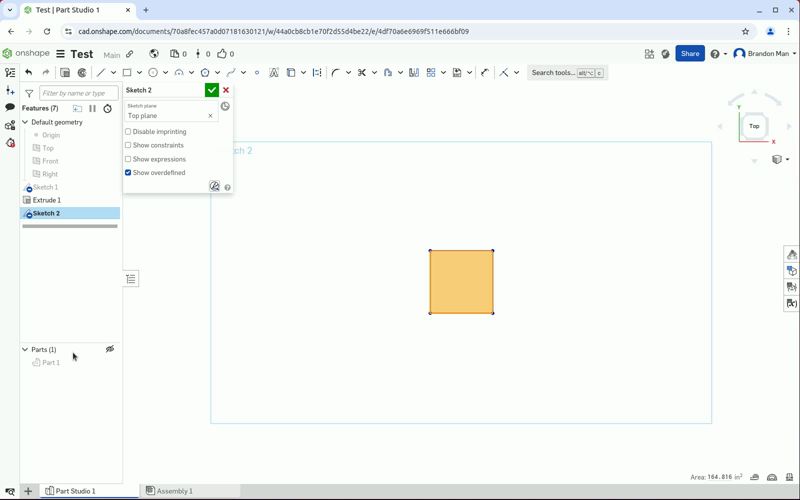
key(shift+e)
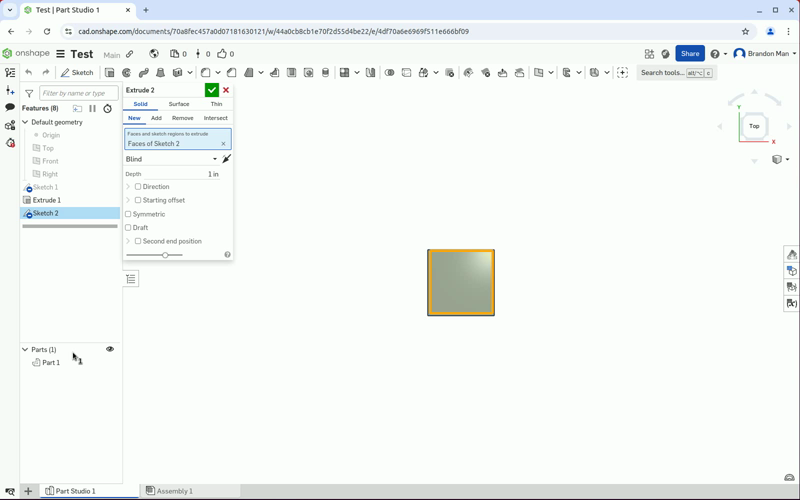
mouse_move(143, 106)
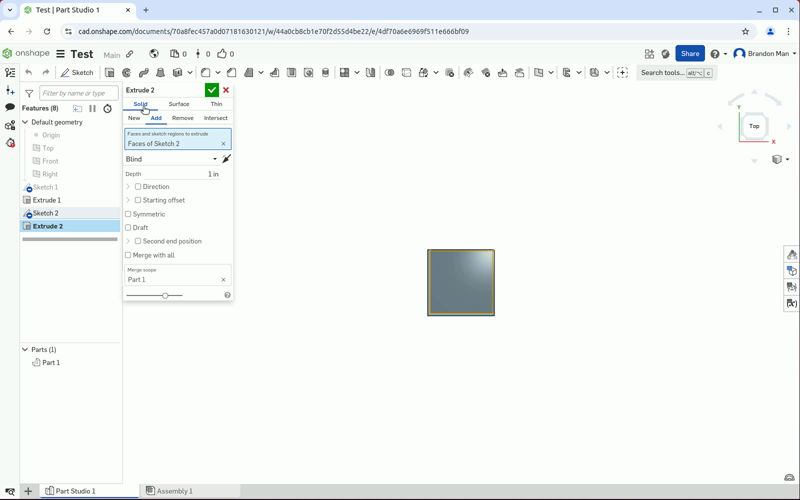
click(143, 106)
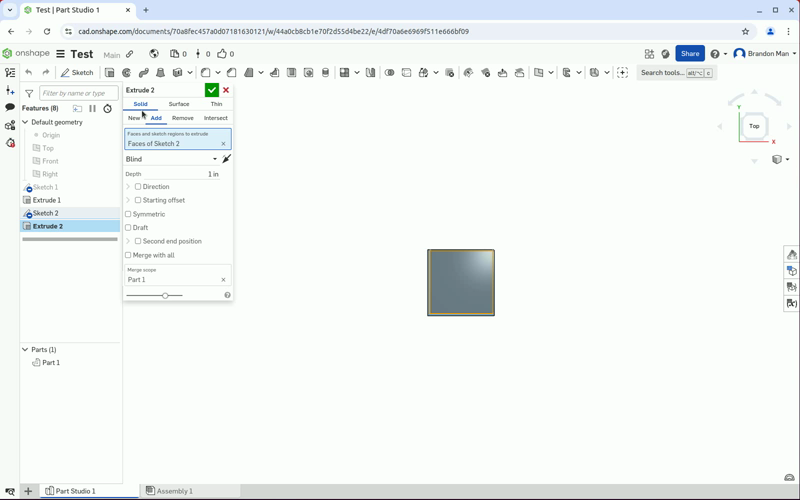
mouse_move(137, 120)
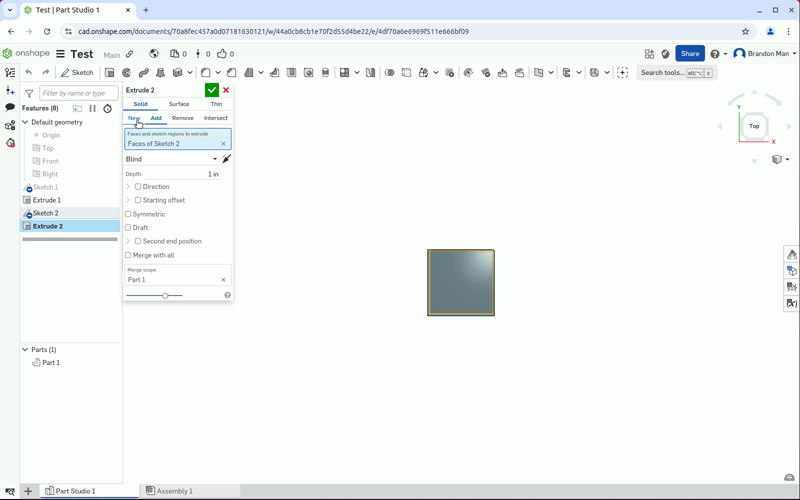
click(137, 120)
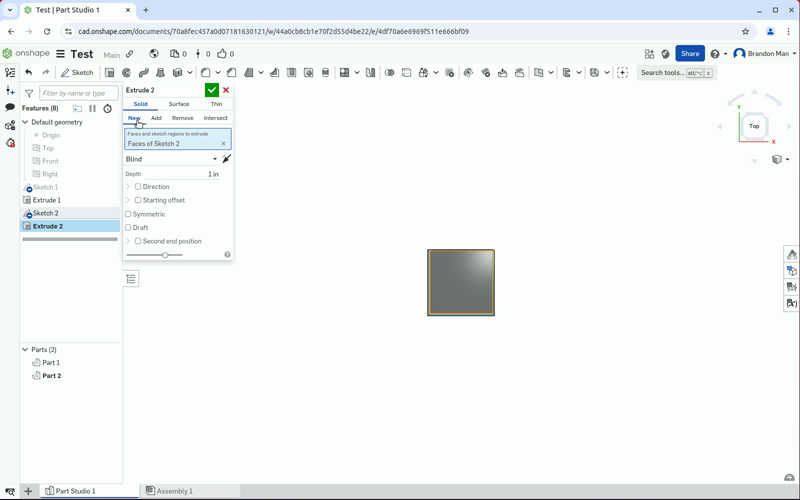
key(tab, 4)
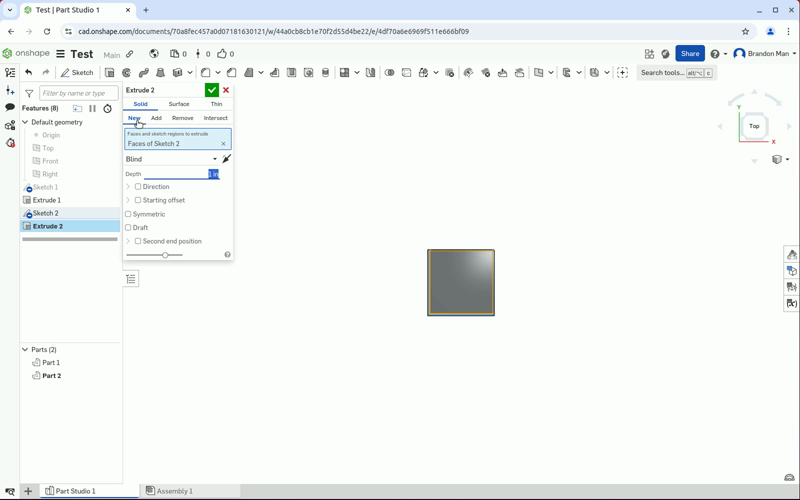
text(0.722)
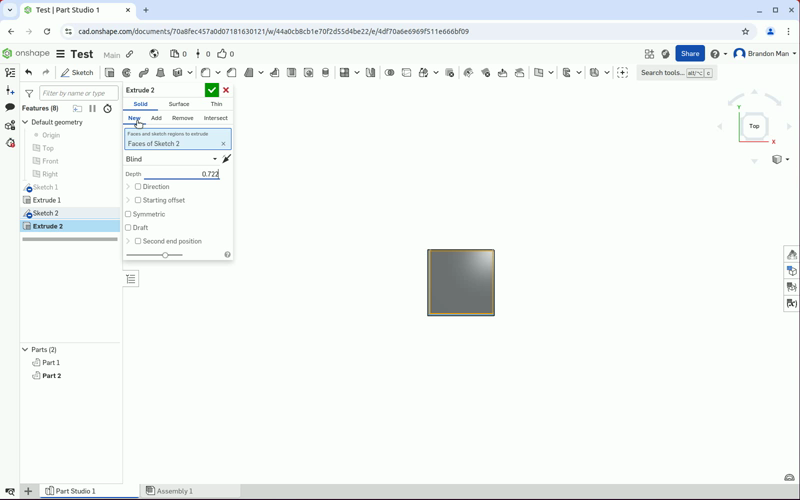
key(enter)
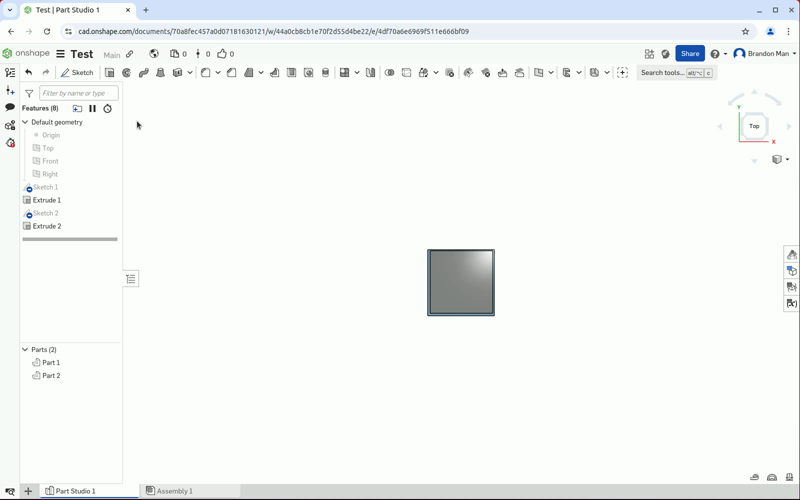
key(shift+h)
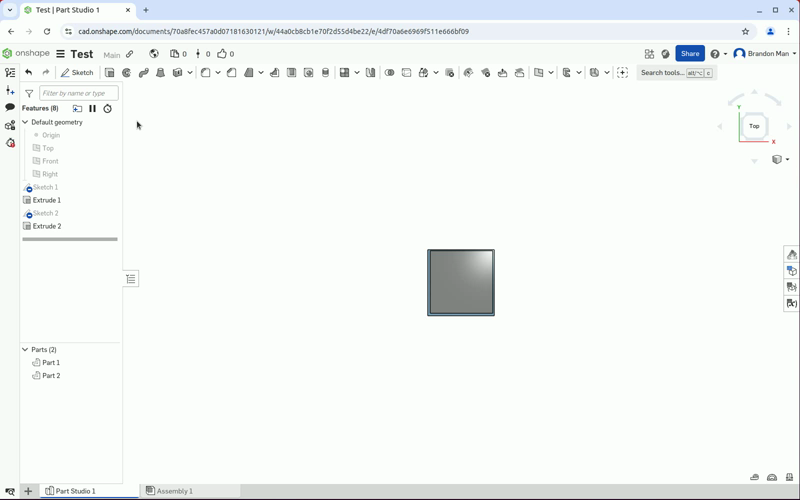
key(shift+h)
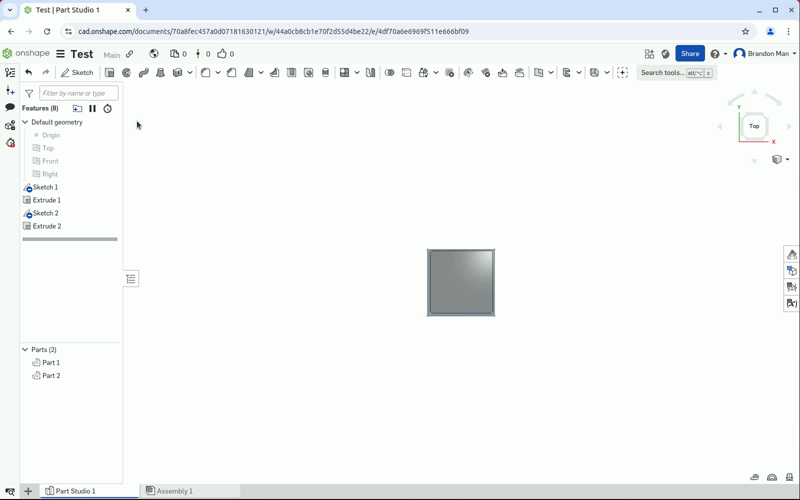
key(shift+7)
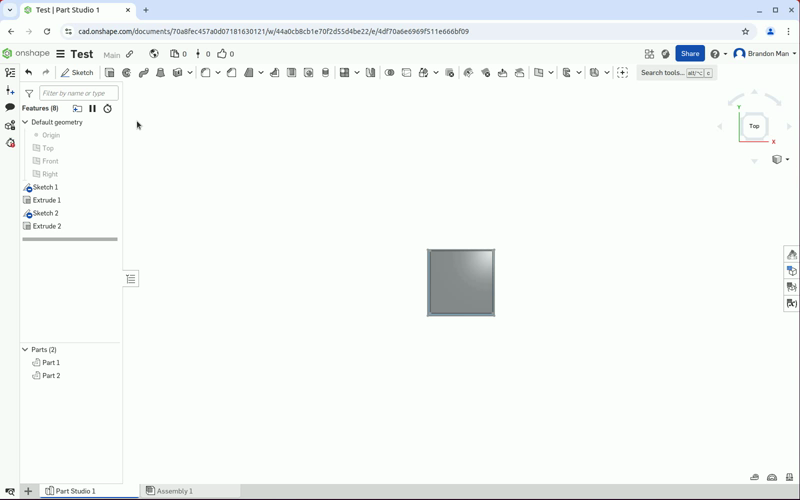
key(up, 3)
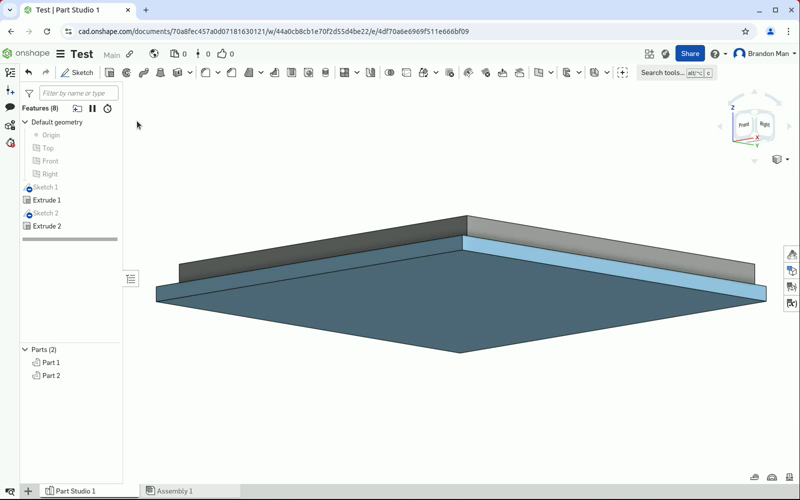
key(left, 3)
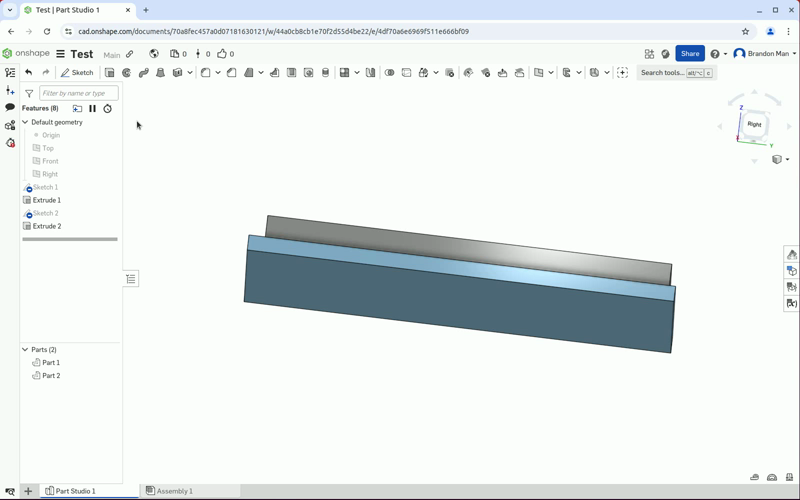
key(right, 3)
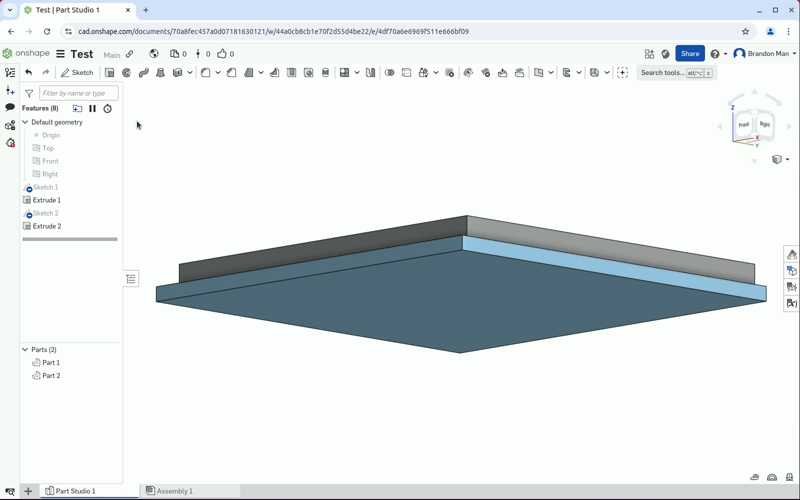
key(down, 3)
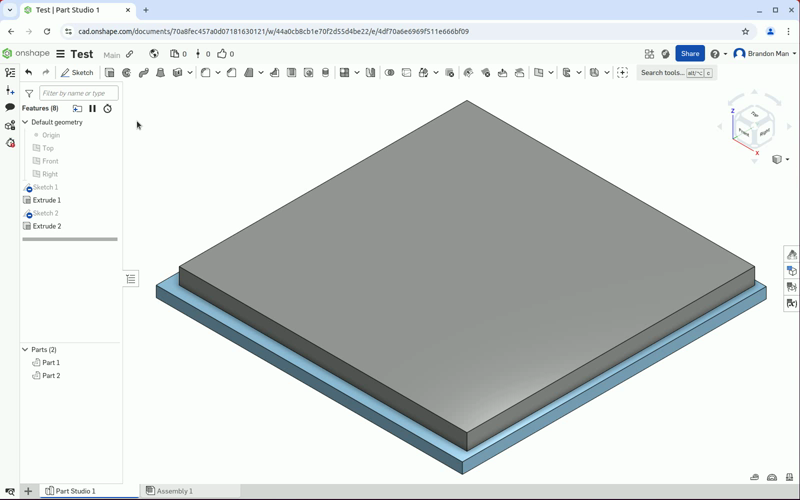
mouse_move(73, 189)
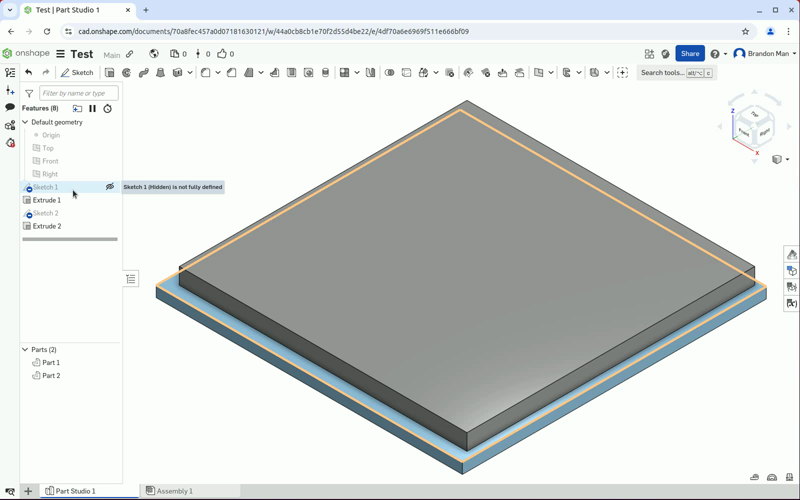
click(73, 189)